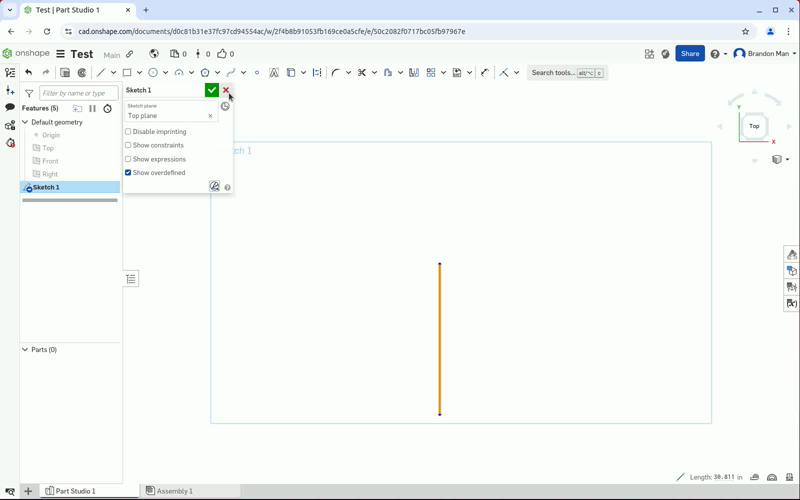
key(shift+h)
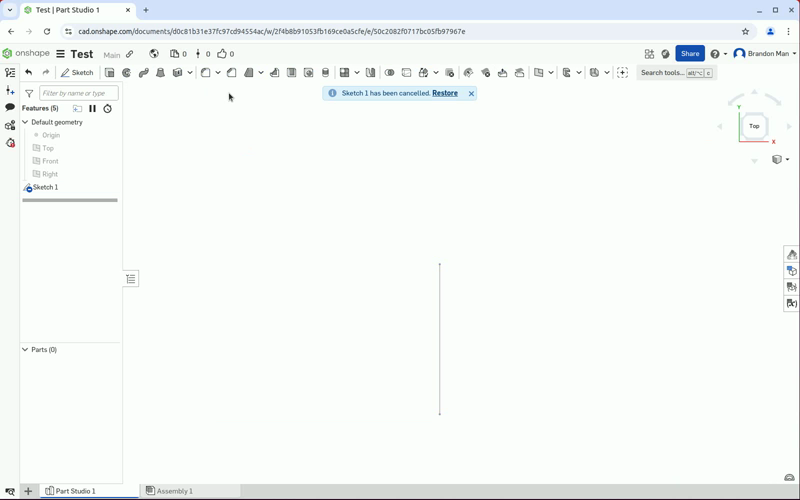
key(shift+s)
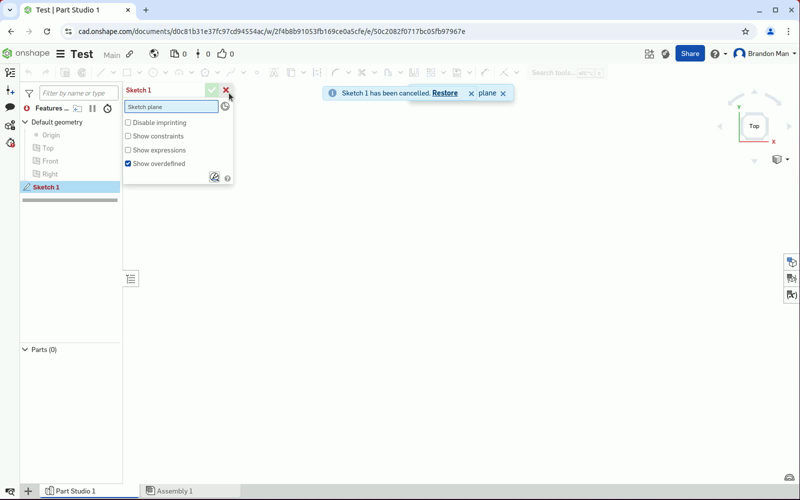
mouse_move(73, 150)
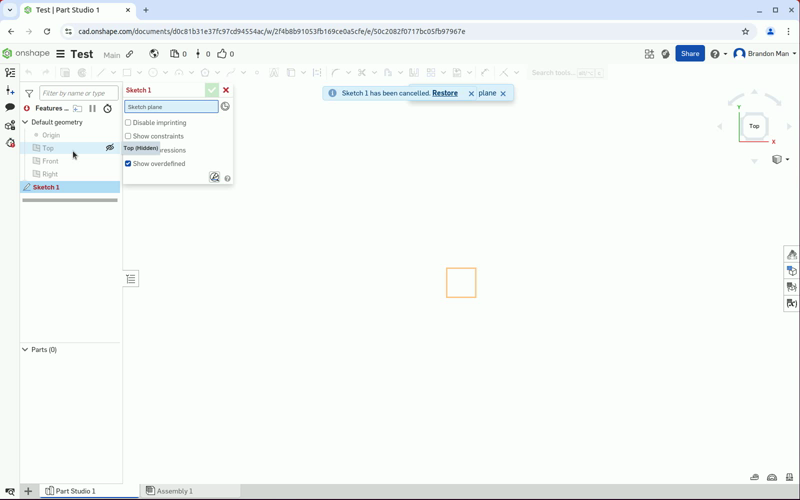
click(73, 150)
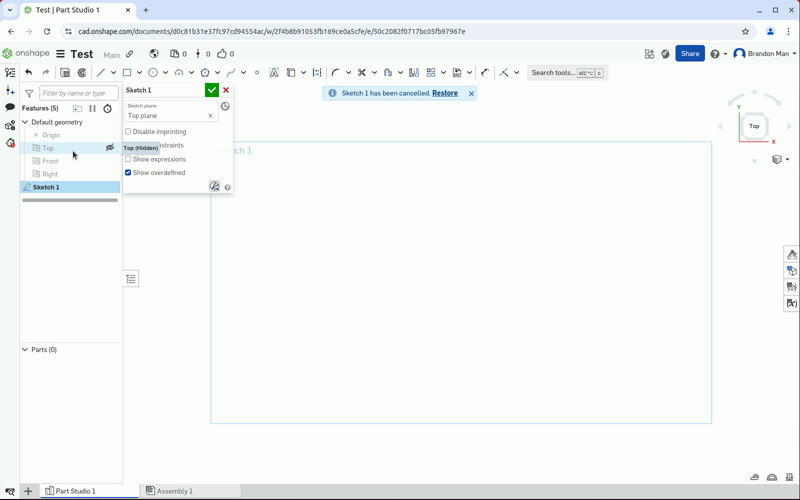
mouse_move(73, 352)
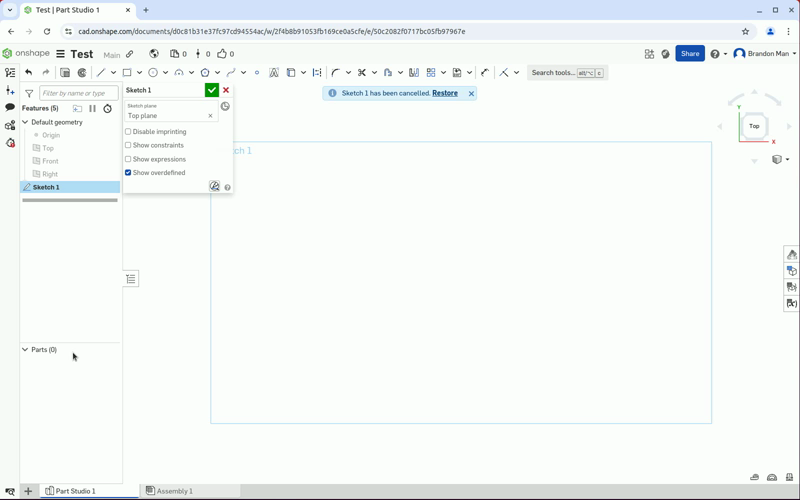
key(y)
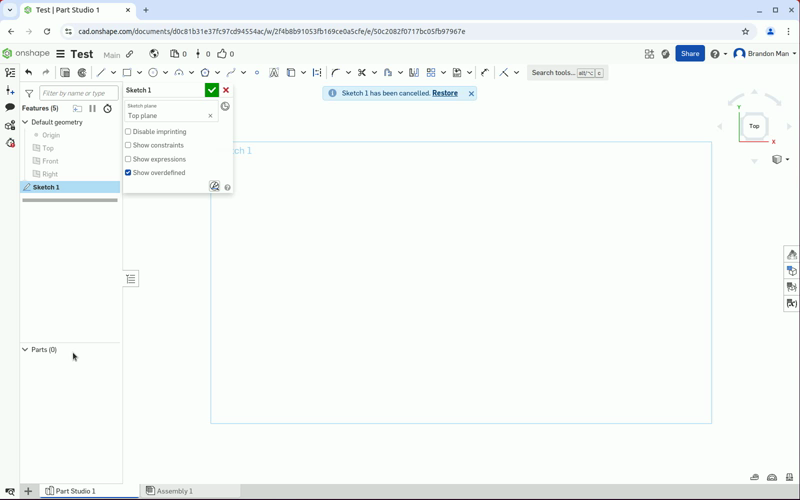
key(c)
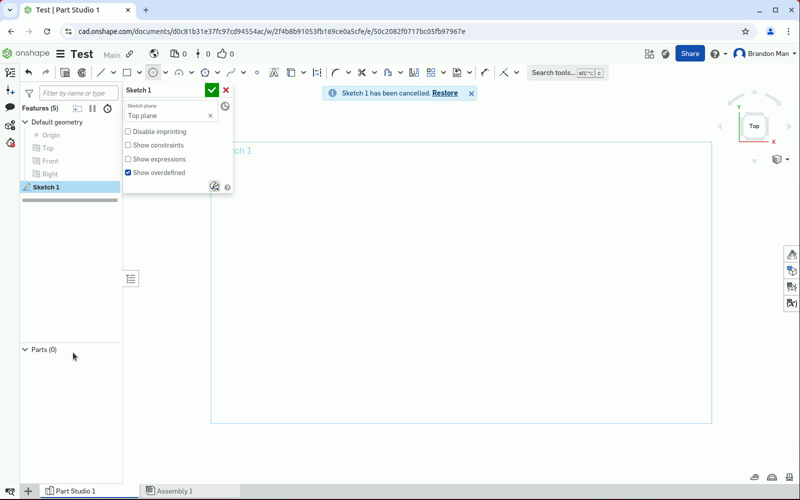
key_down(shift)
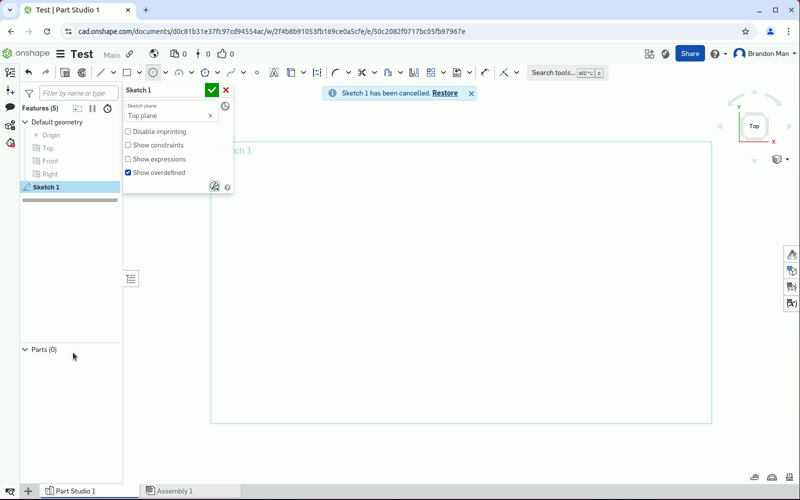
mouse_move(392, 282)
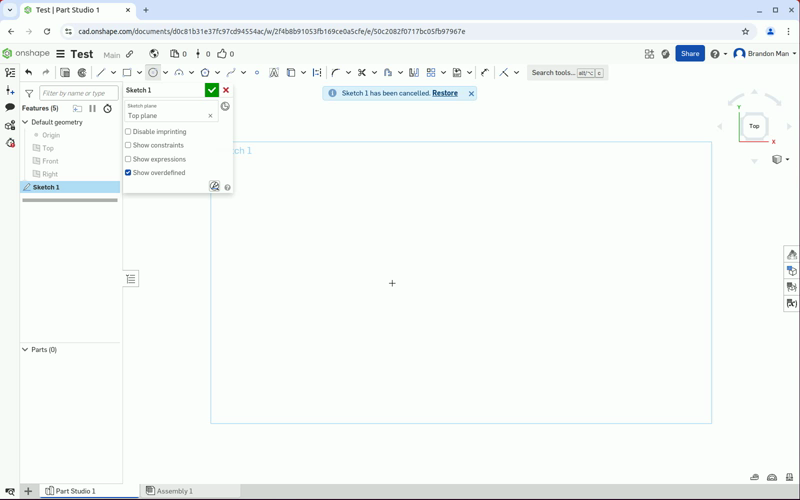
click(392, 282)
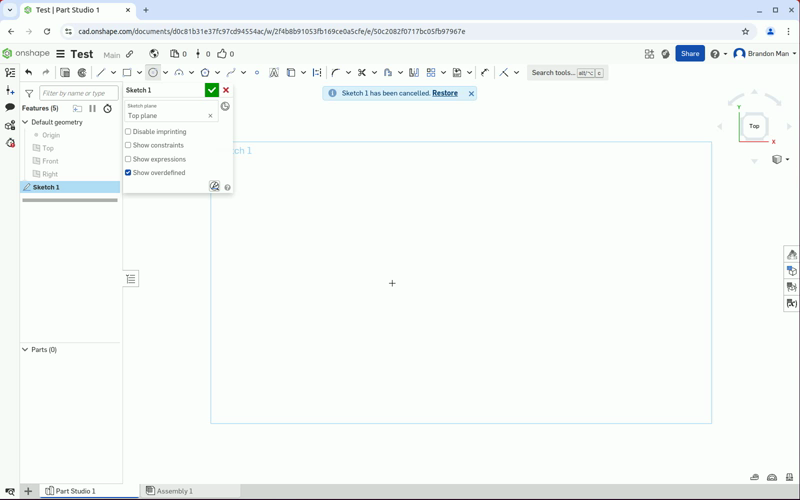
key_up(shift)
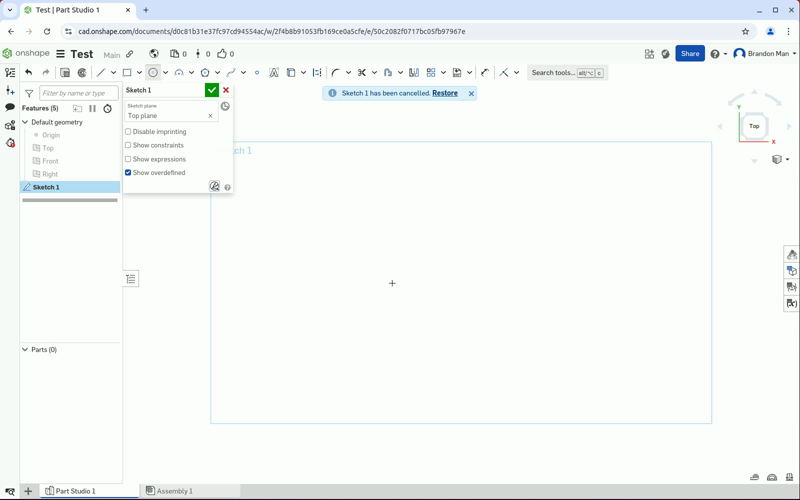
mouse_move(435, 282)
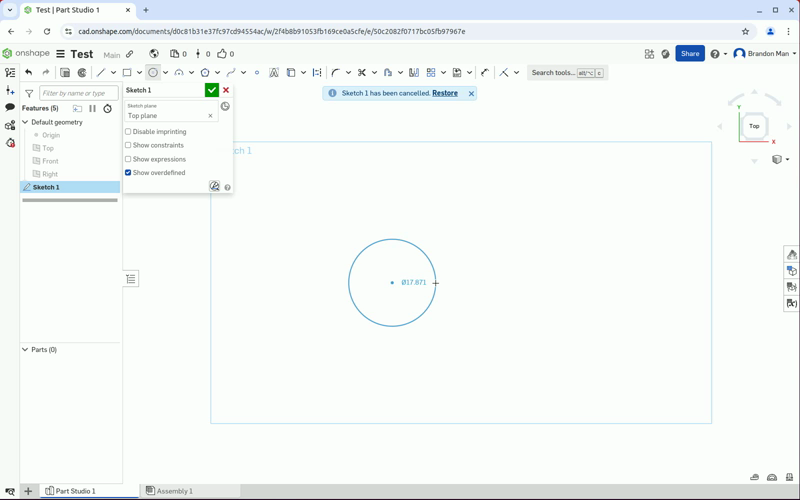
click(435, 282)
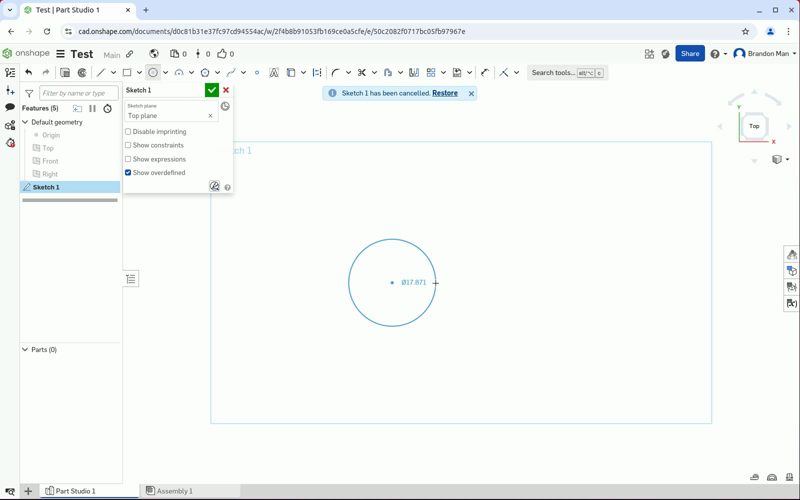
key(esc)
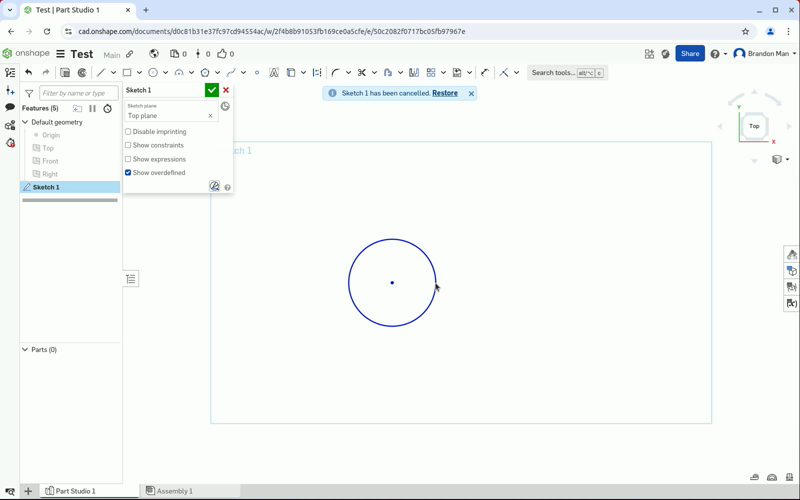
key(c)
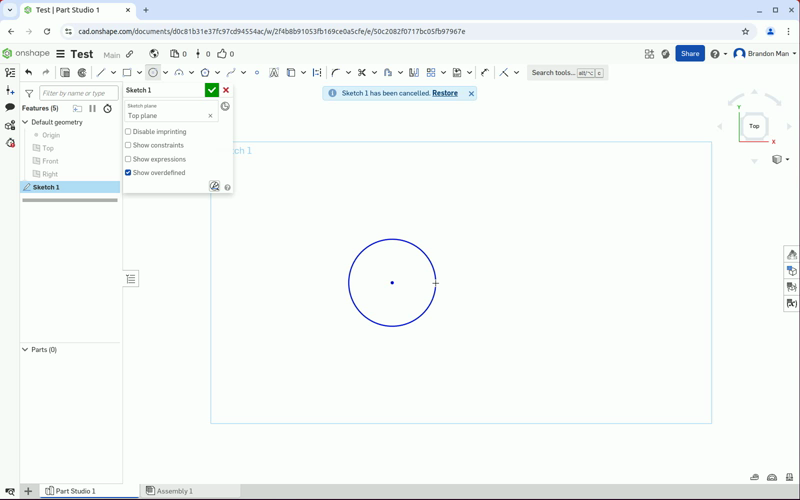
key_down(shift)
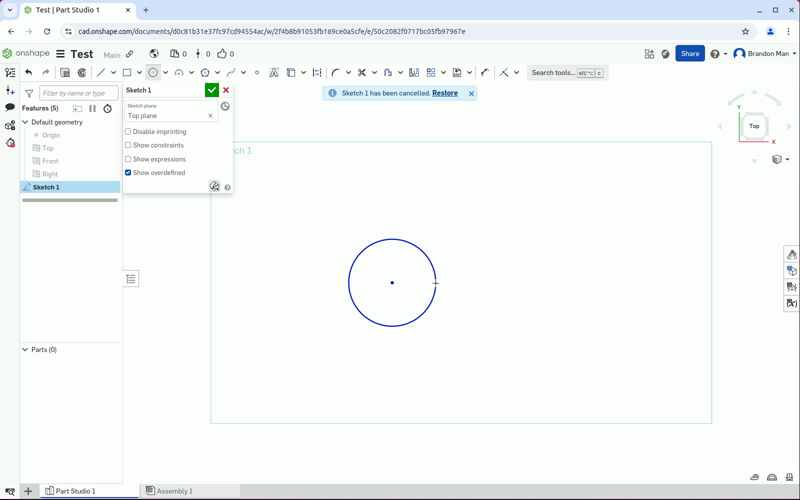
mouse_move(392, 282)
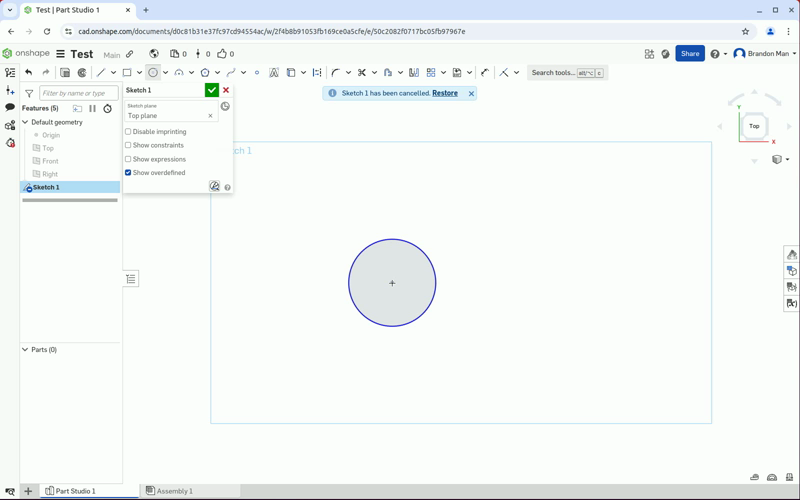
click(392, 282)
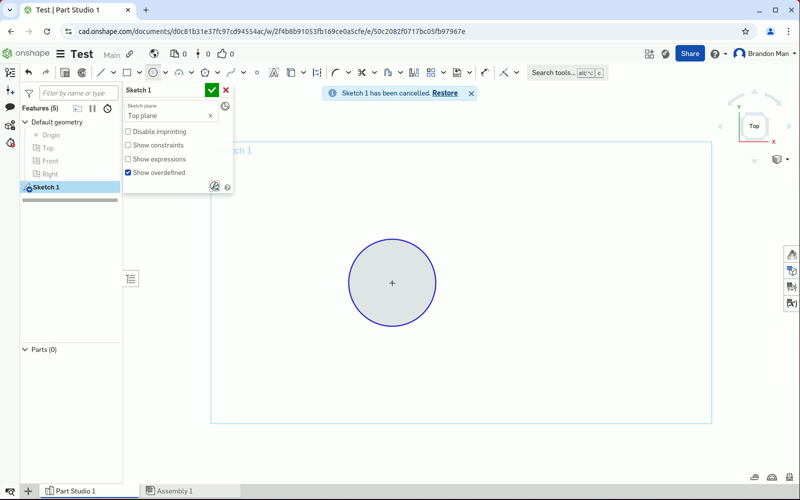
key_up(shift)
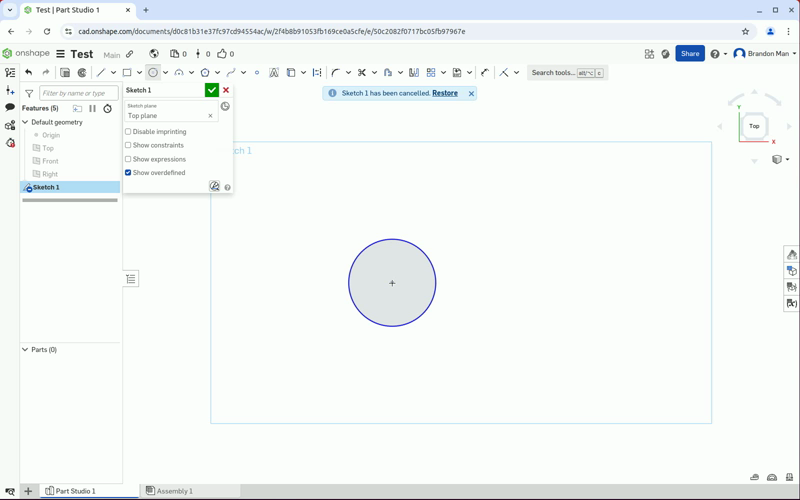
mouse_move(415, 282)
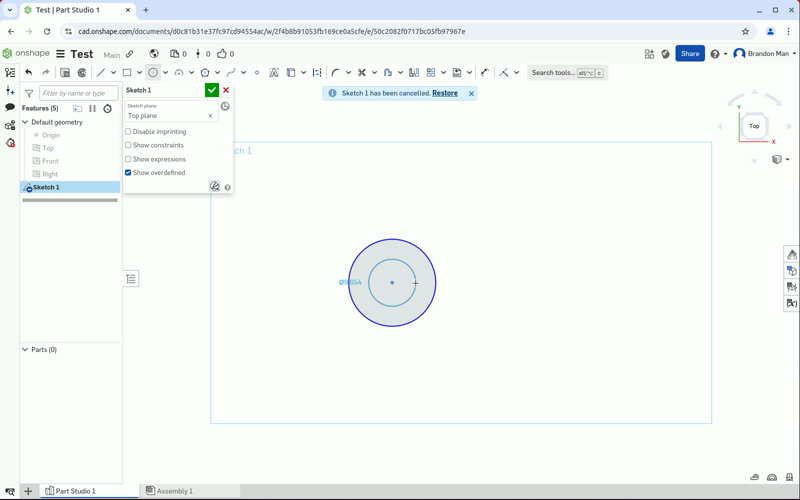
click(415, 282)
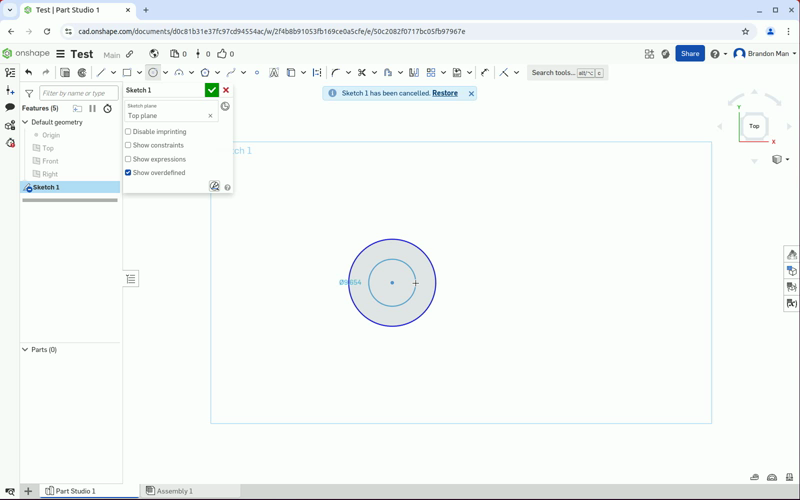
key(esc)
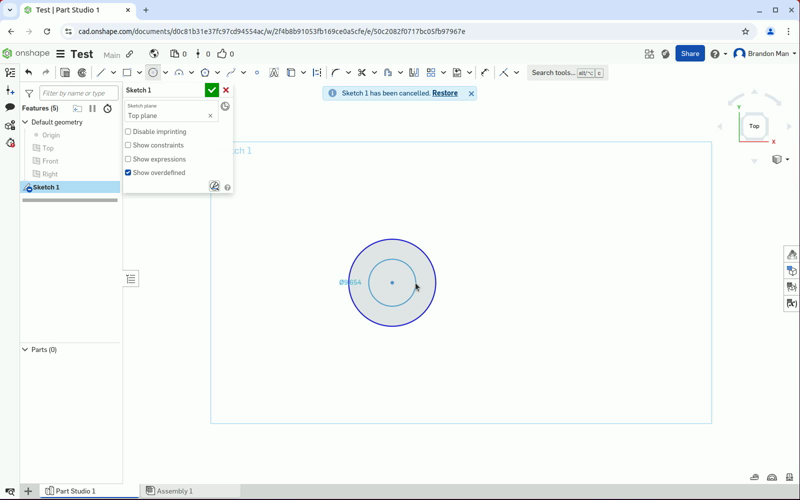
mouse_move(424, 276)
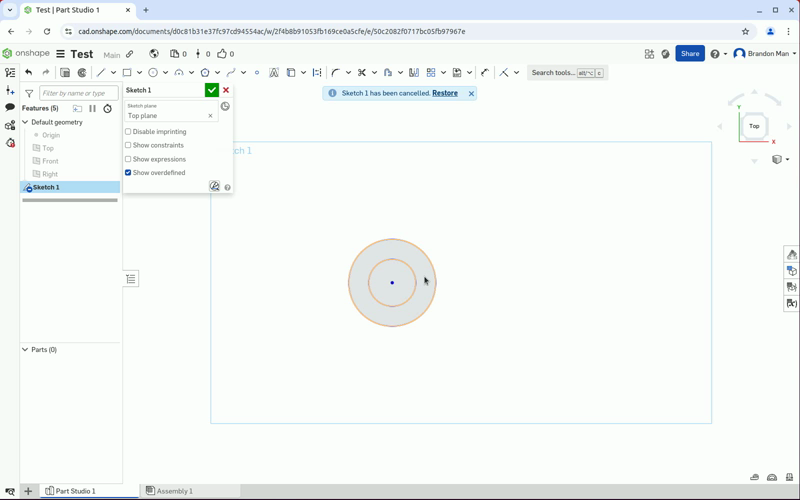
click(424, 276)
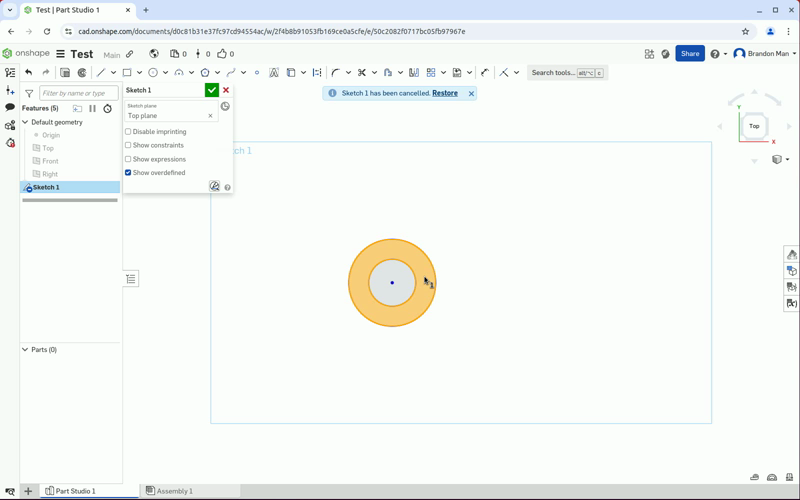
mouse_move(73, 352)
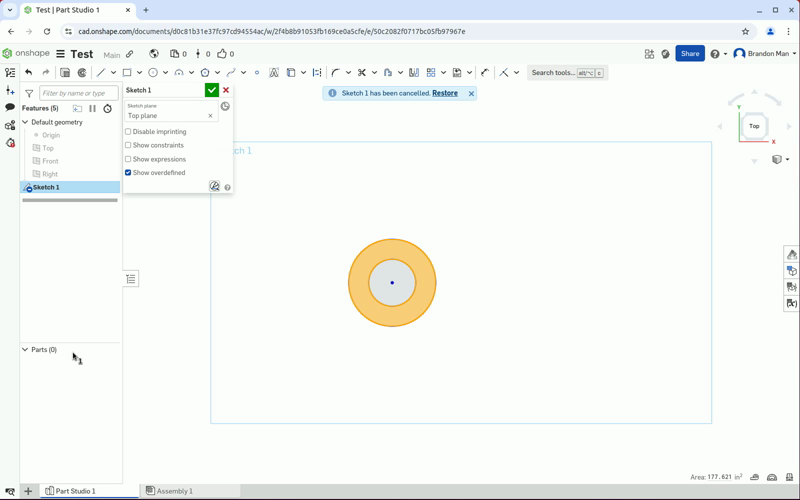
key(shift+y)
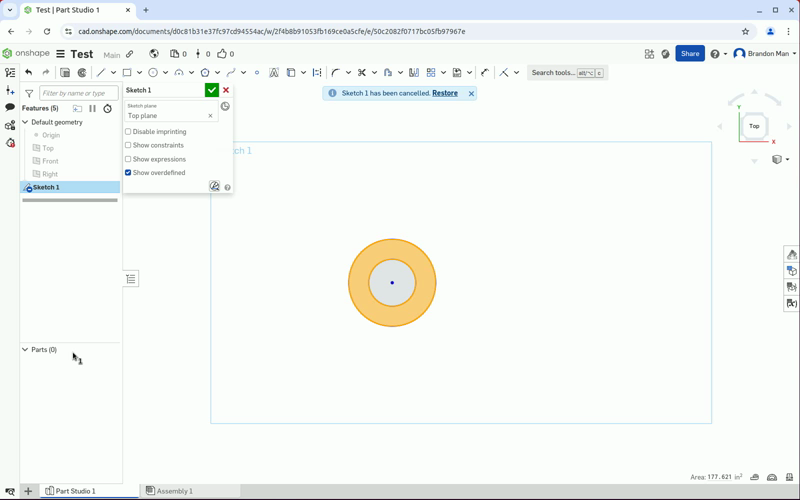
key(shift+e)
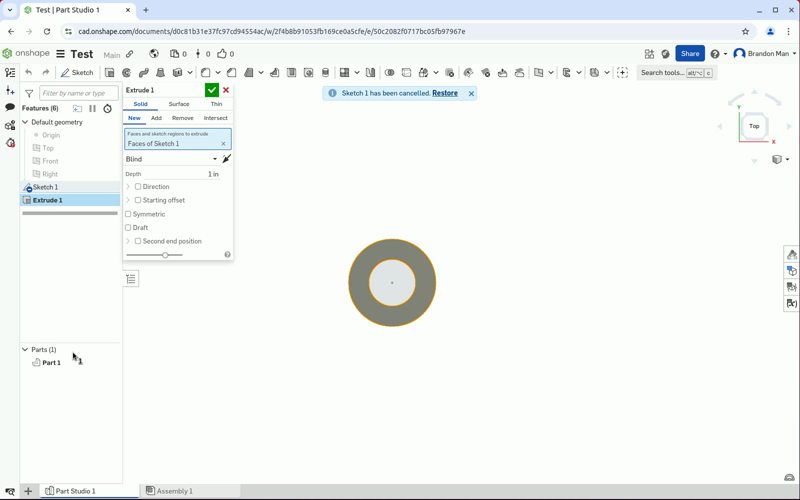
mouse_move(143, 106)
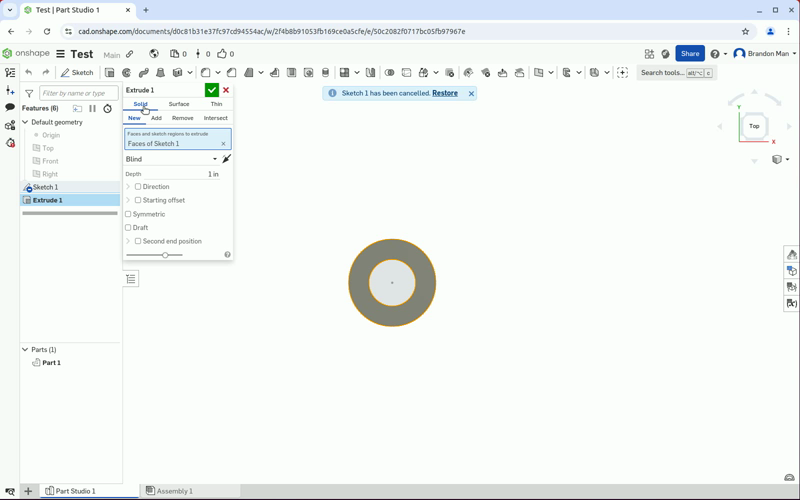
click(143, 106)
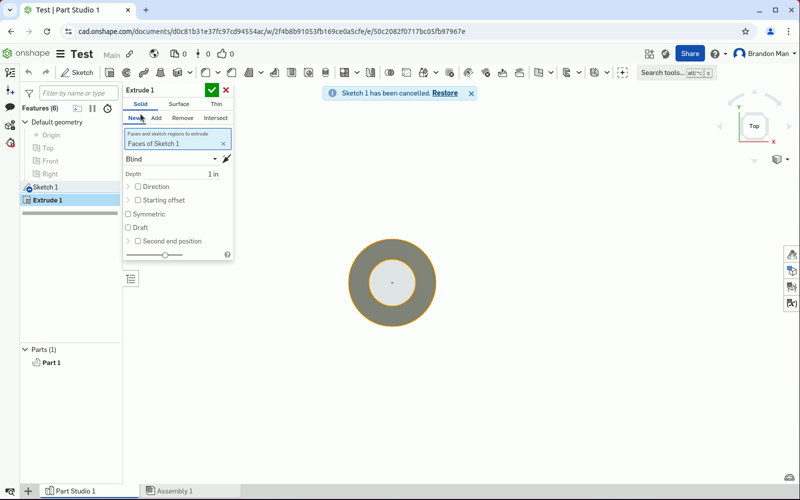
mouse_move(137, 120)
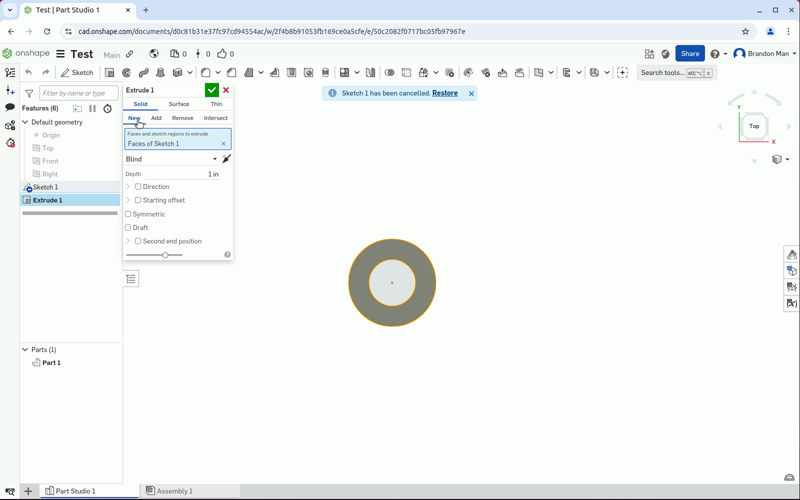
click(137, 120)
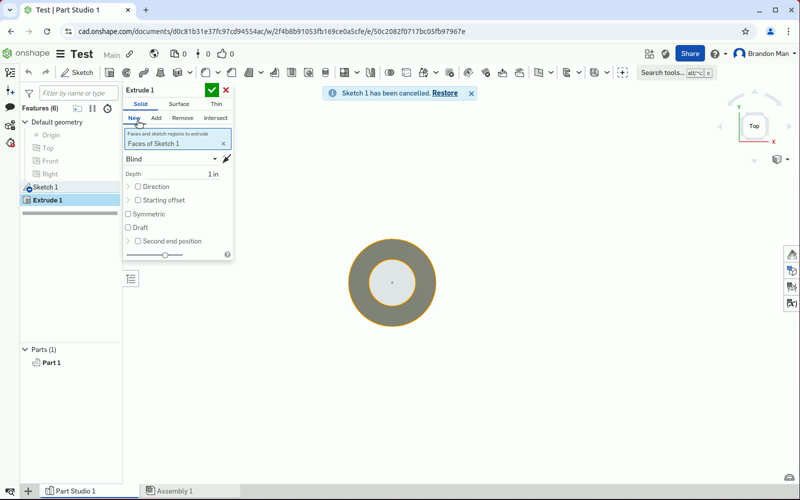
key(tab, 4)
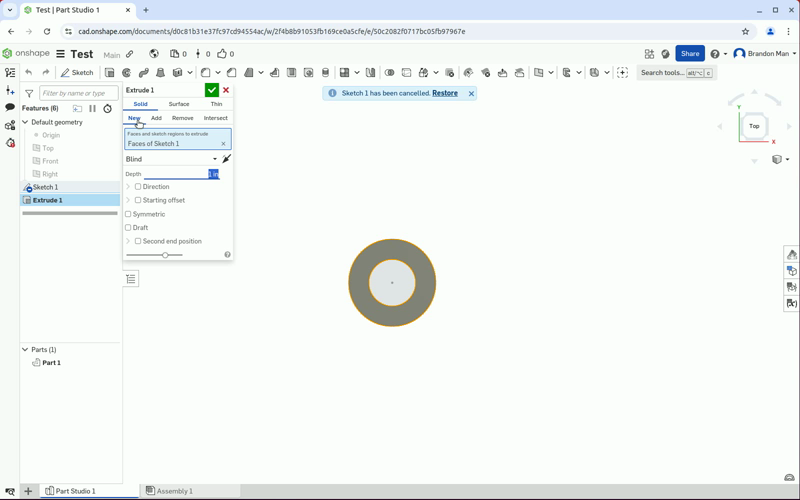
text(7.703)
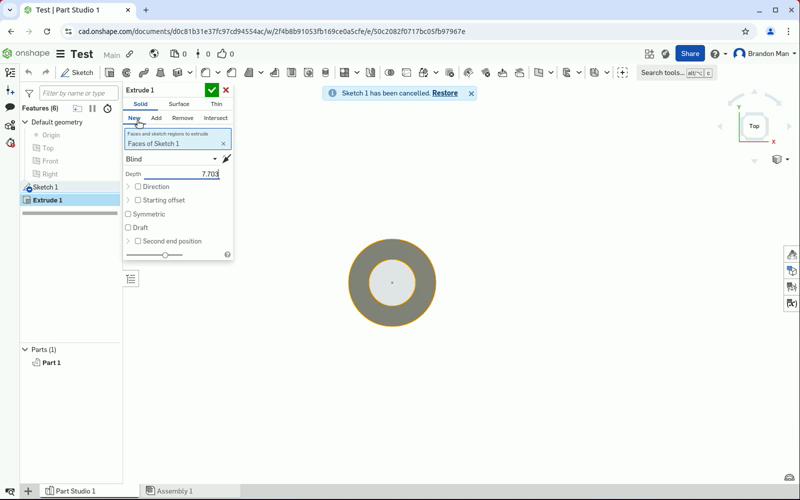
key(enter)
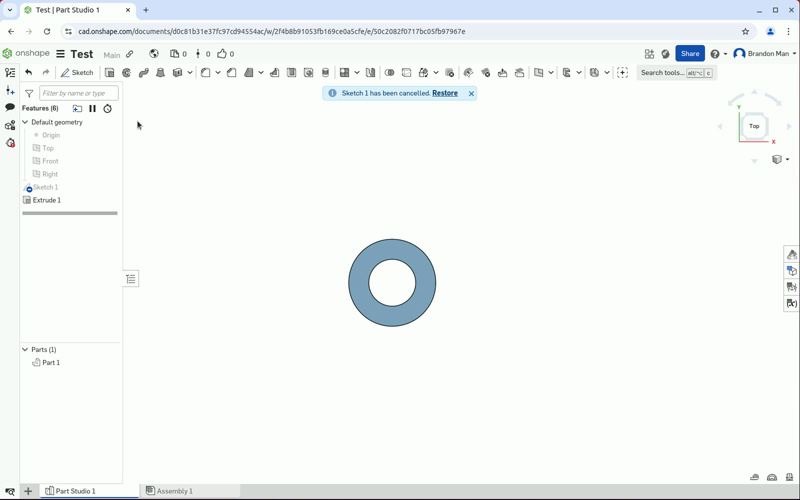
key(shift+h)
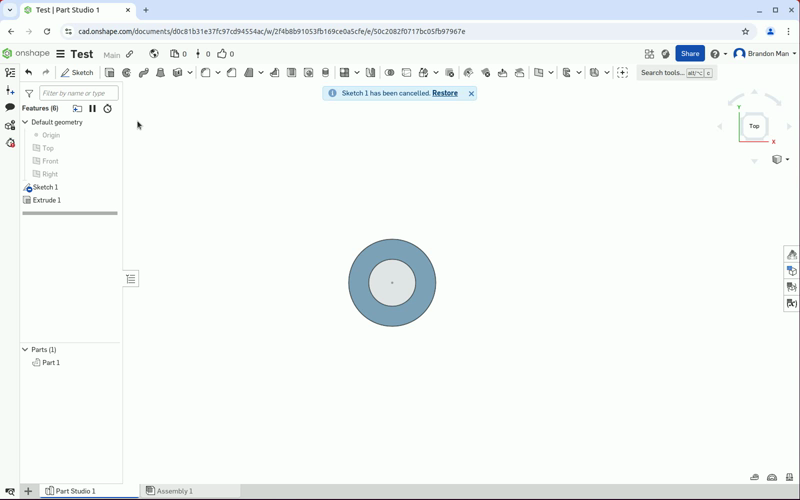
key(shift+h)
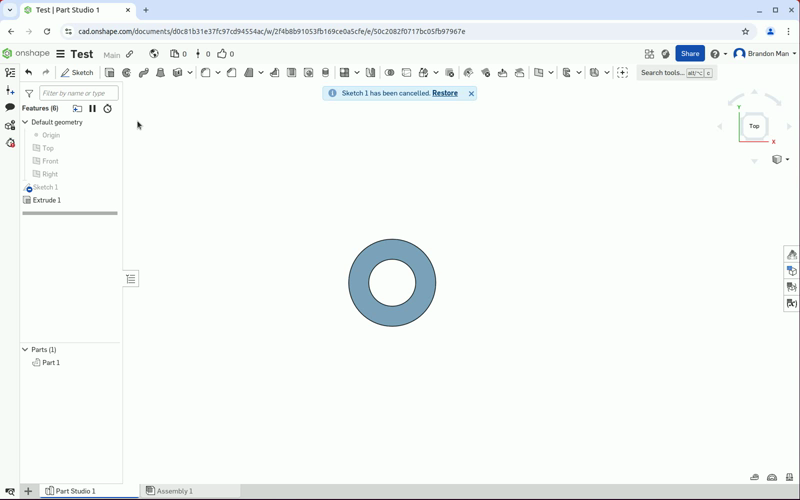
mouse_move(73, 189)
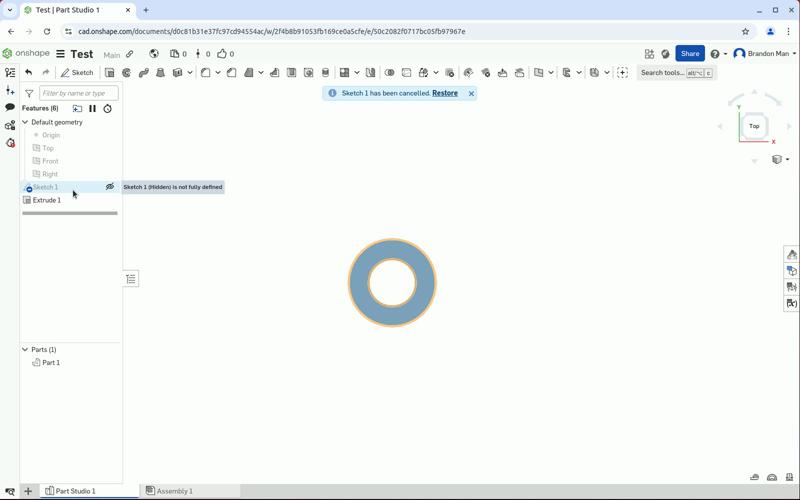
click(73, 189)
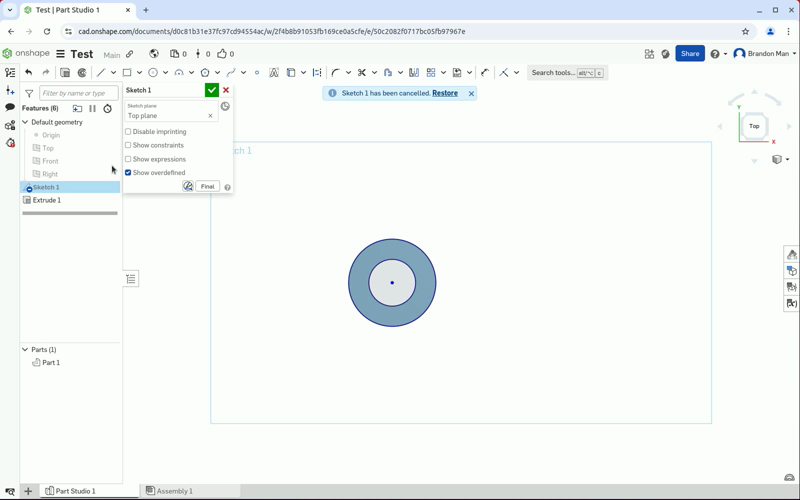
mouse_move(229, 92)
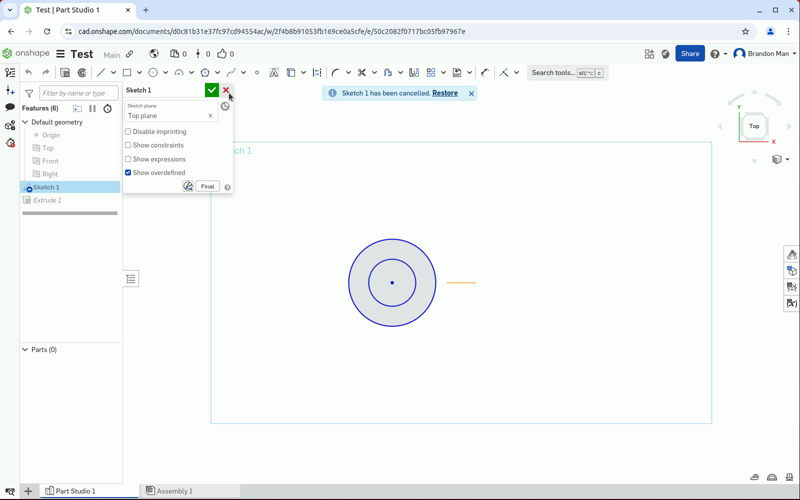
click(229, 92)
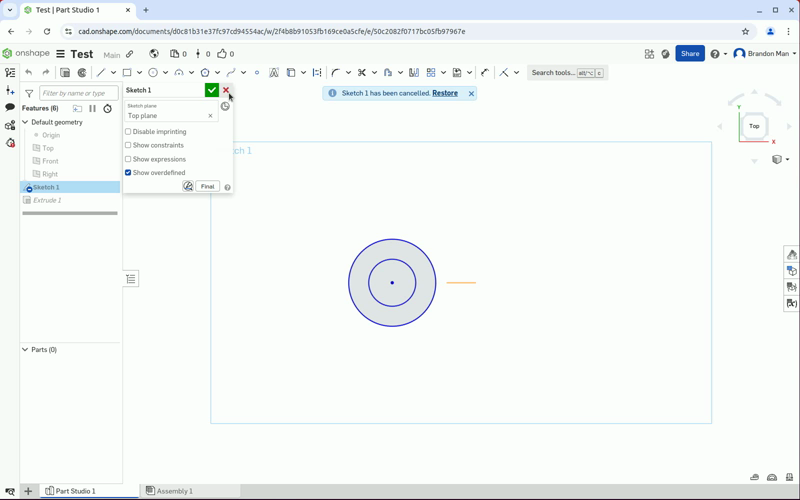
key(shift+s)
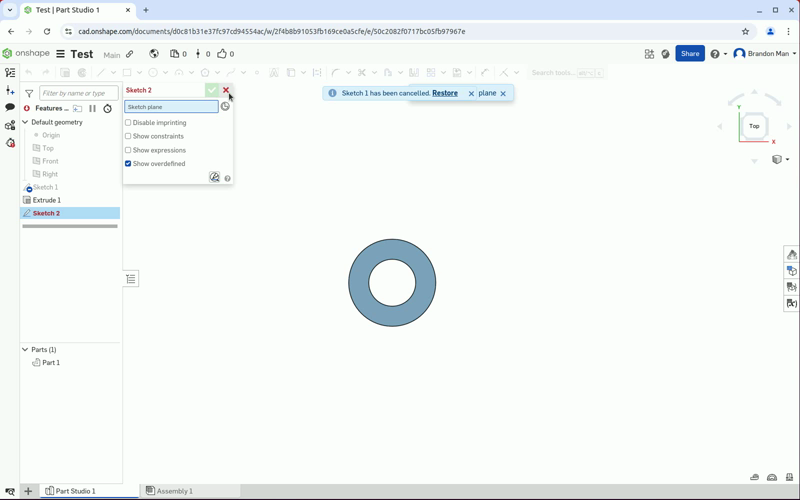
mouse_move(73, 150)
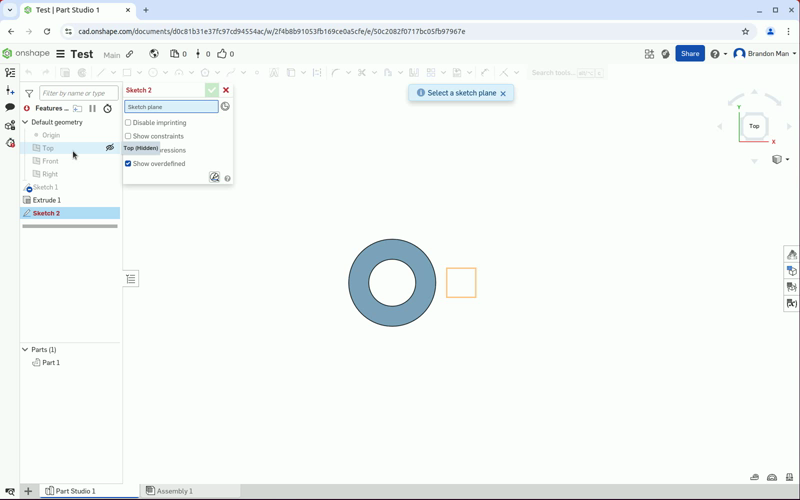
click(73, 150)
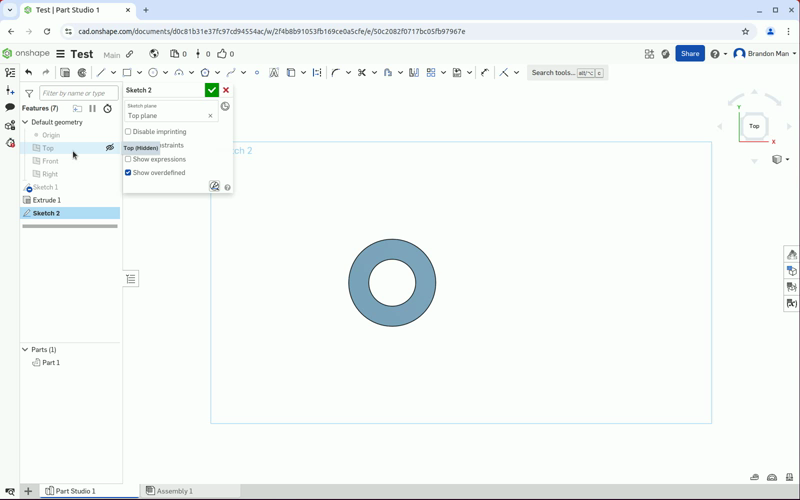
mouse_move(73, 352)
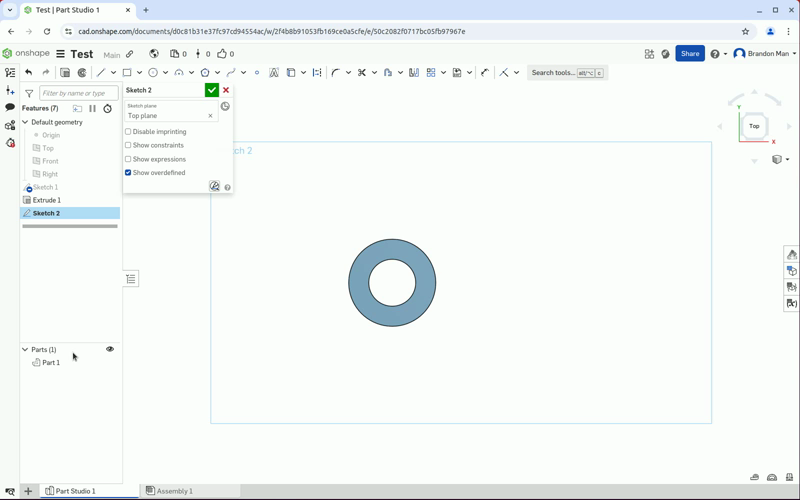
key(y)
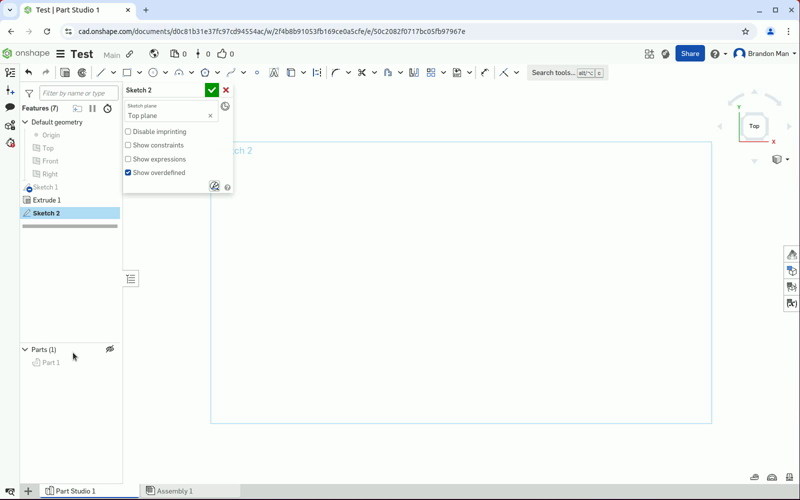
key(l)
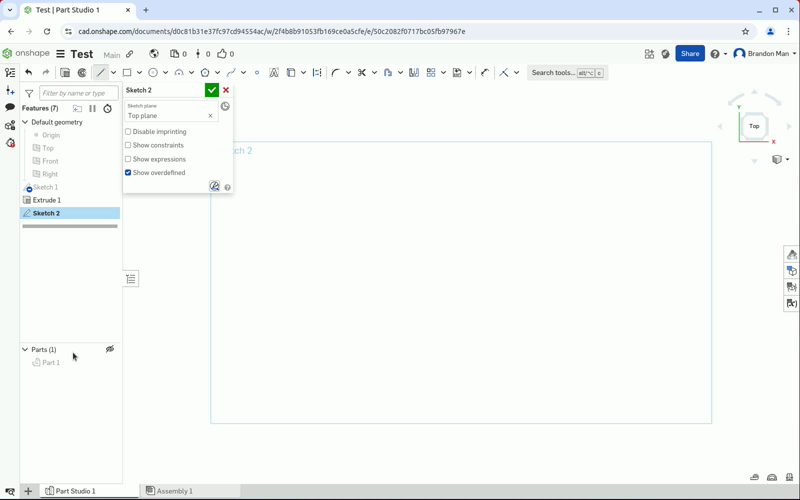
key_down(shift)
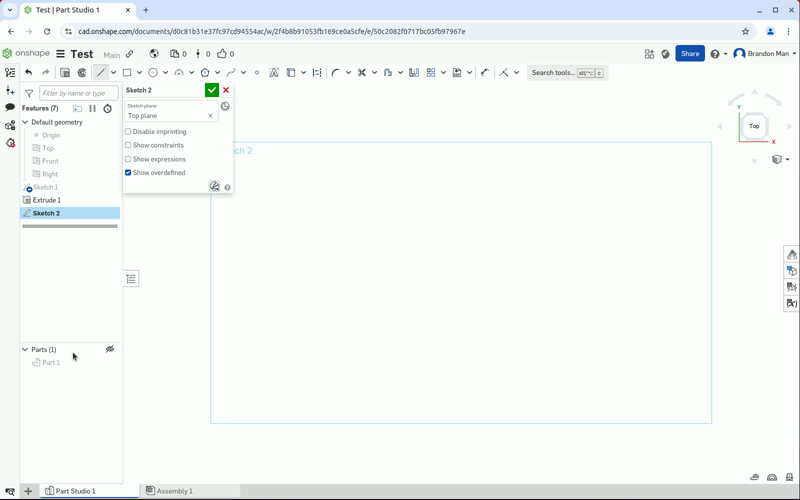
mouse_move(391, 326)
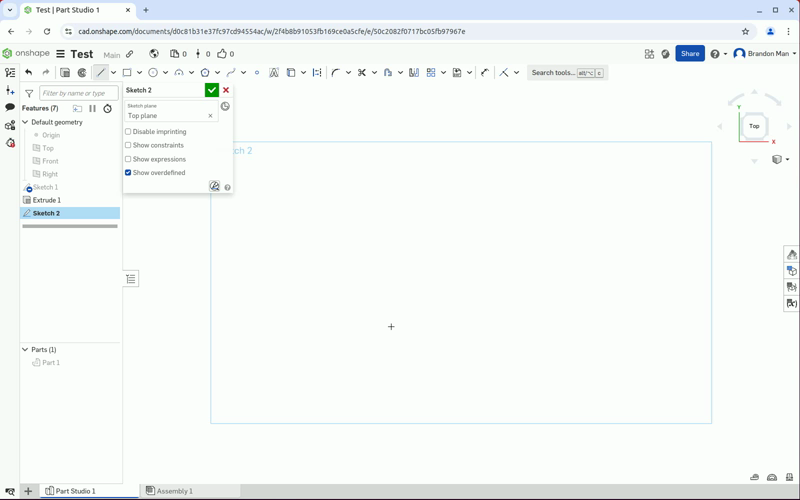
click(391, 326)
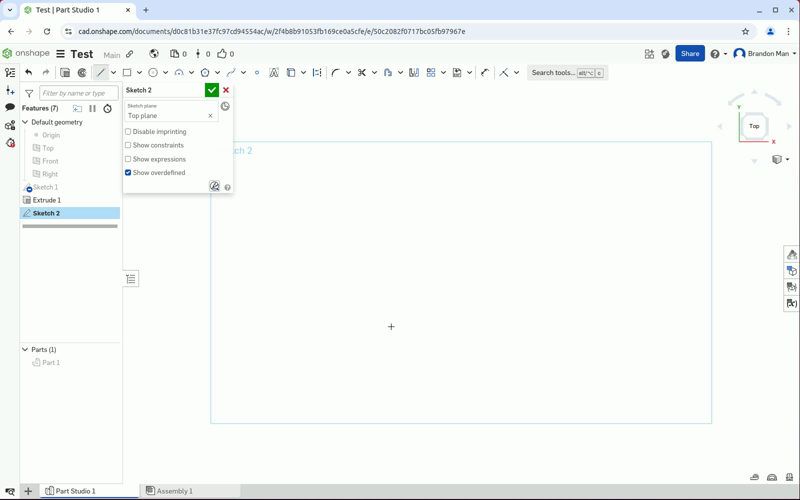
key_up(shift)
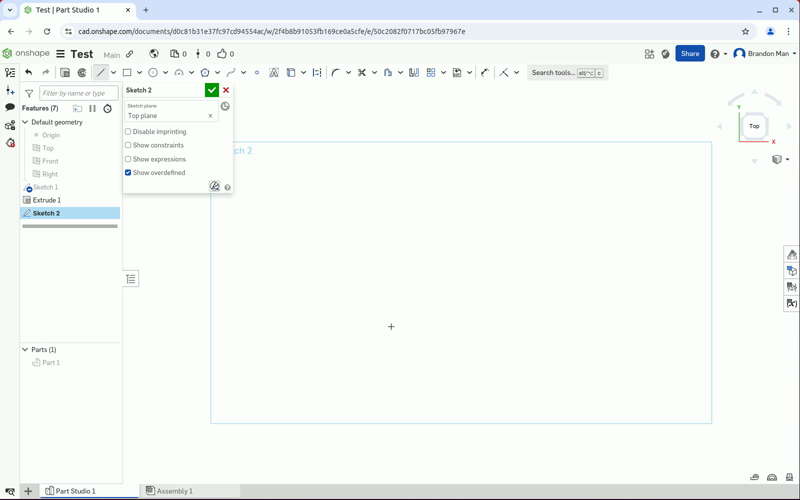
key_down(shift)
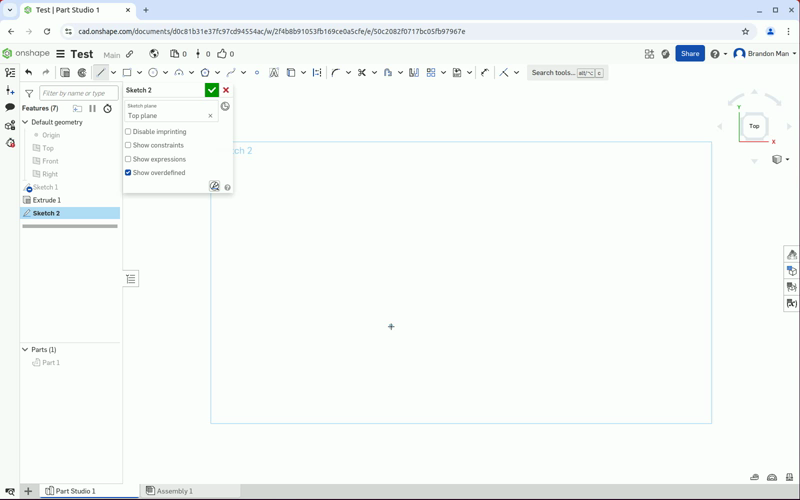
mouse_move(529, 324)
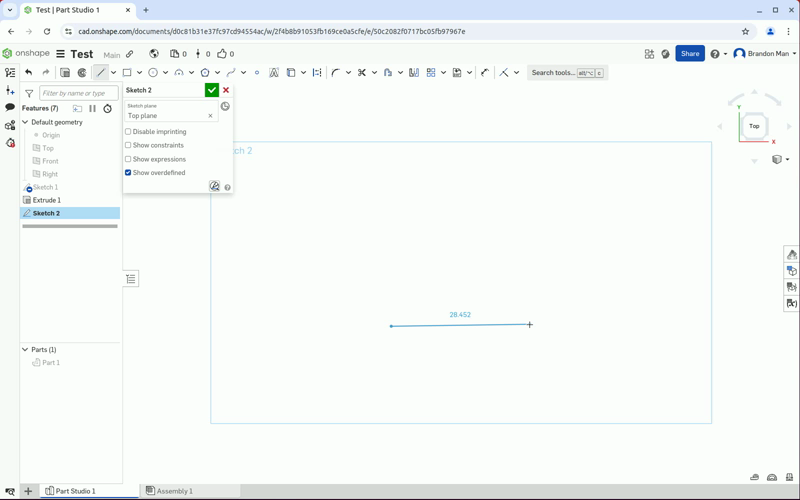
click(529, 324)
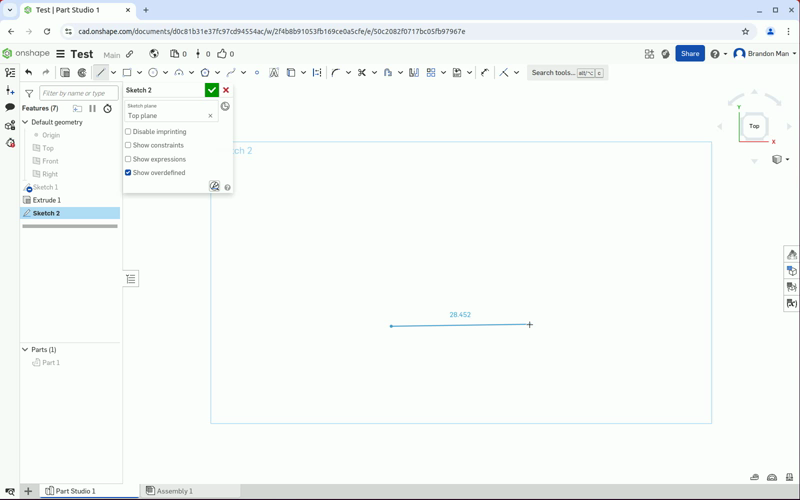
key_up(shift)
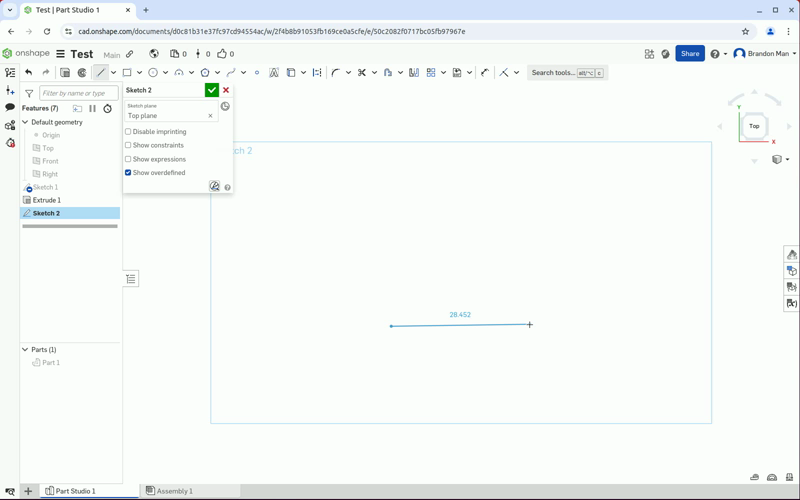
key(esc)
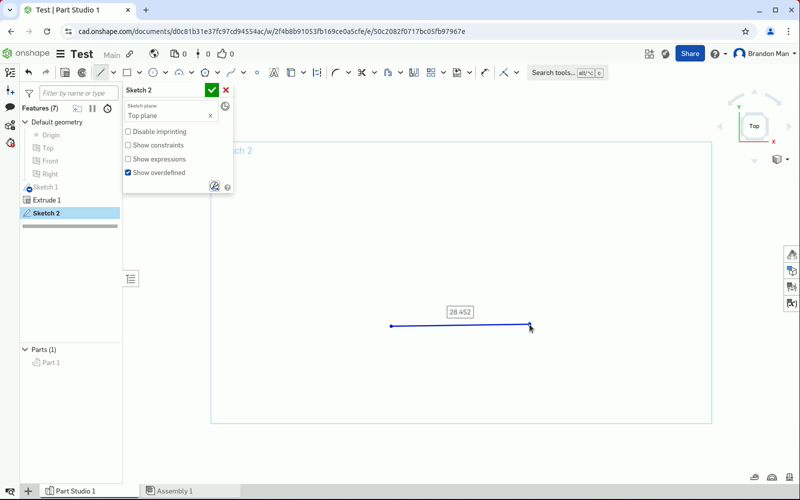
key(a)
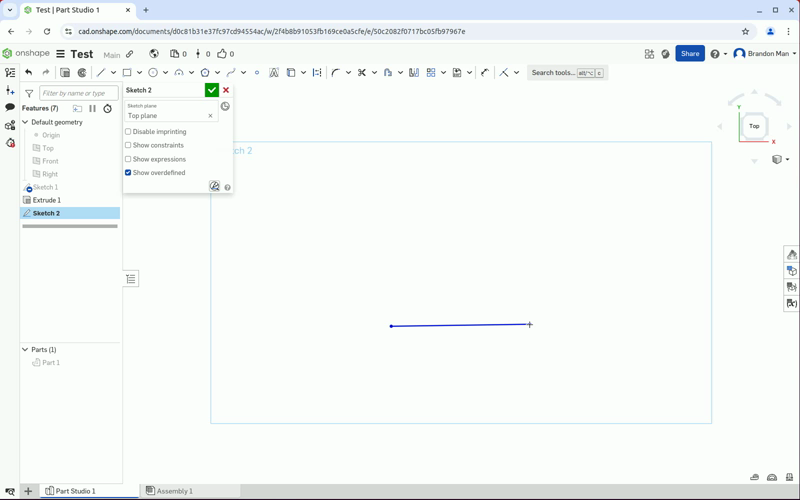
mouse_move(529, 324)
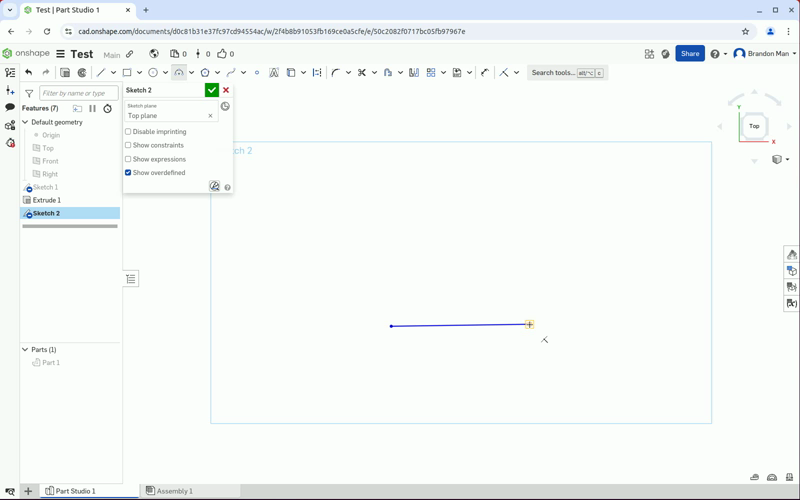
click(529, 324)
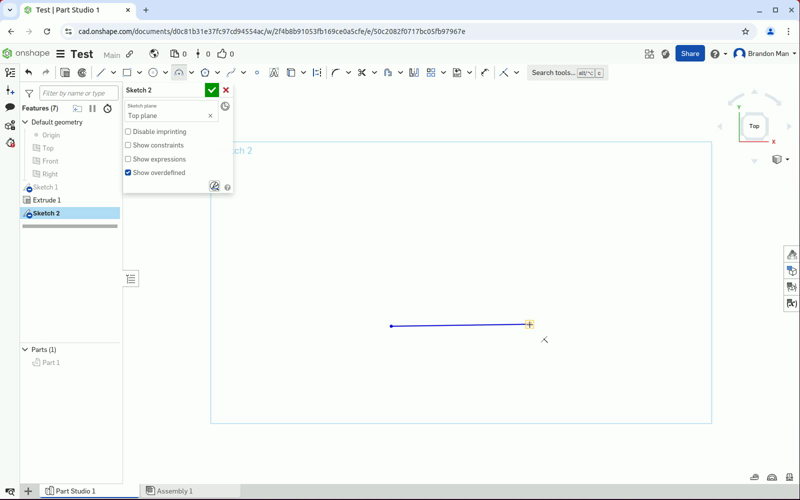
key_down(shift)
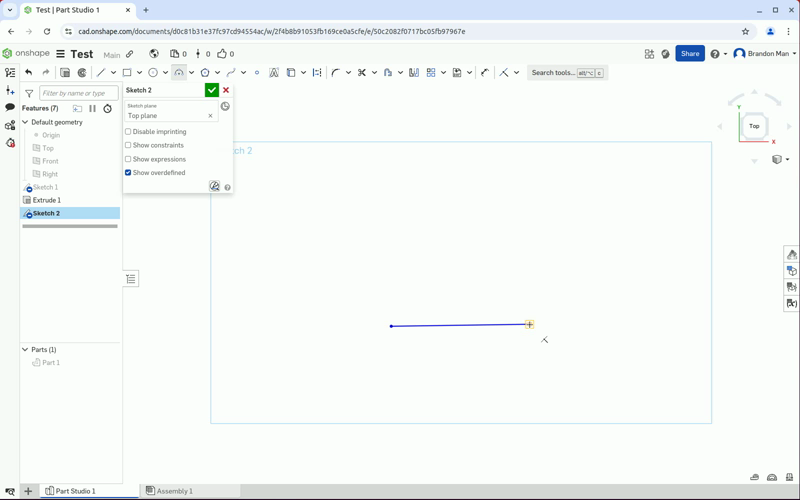
mouse_move(529, 241)
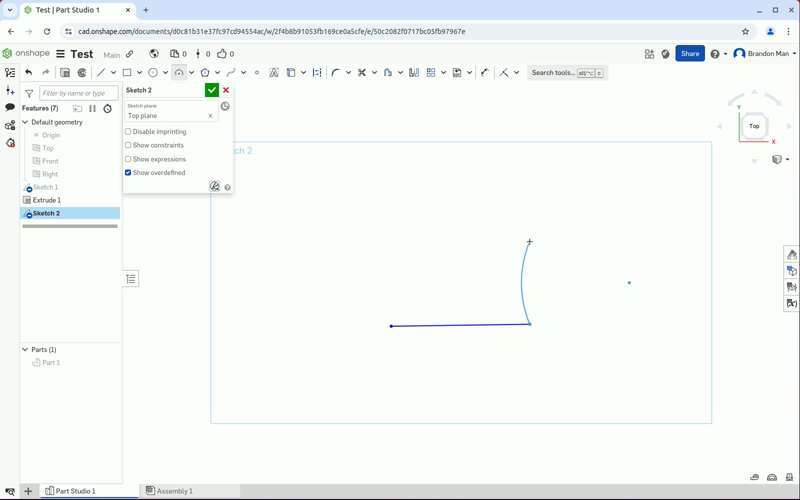
click(529, 241)
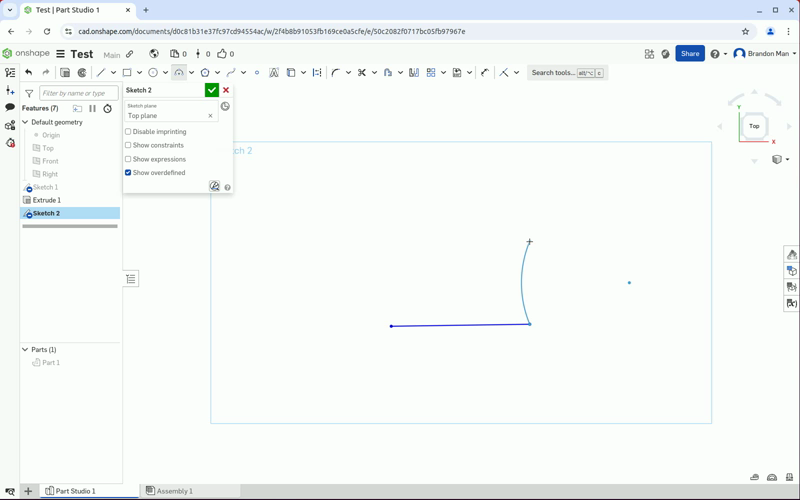
mouse_move(570, 282)
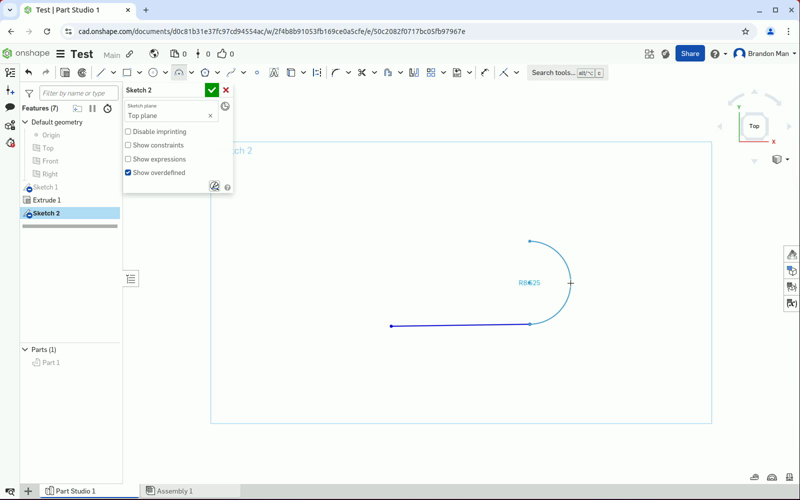
click(570, 282)
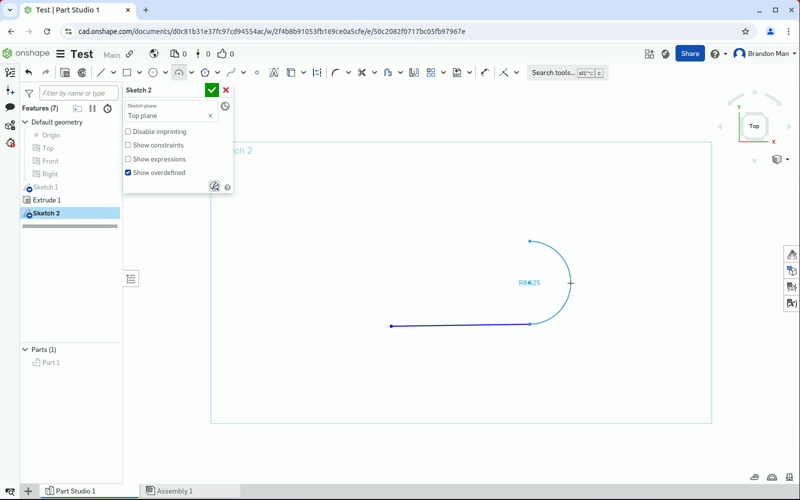
key_up(shift)
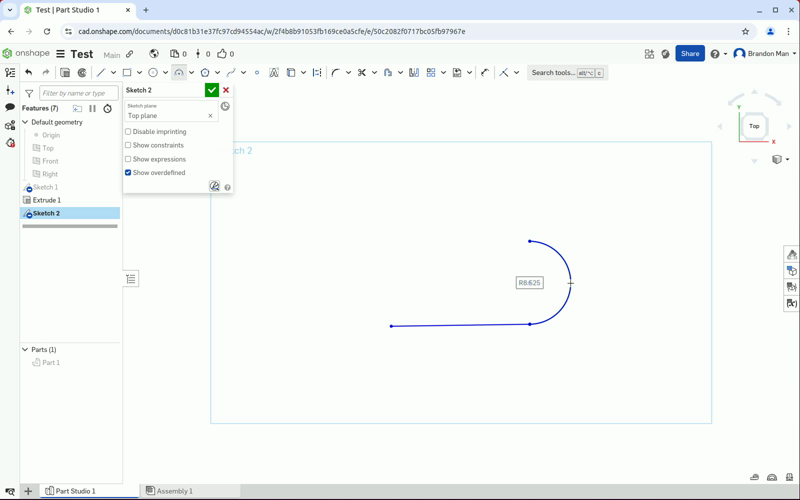
key(esc)
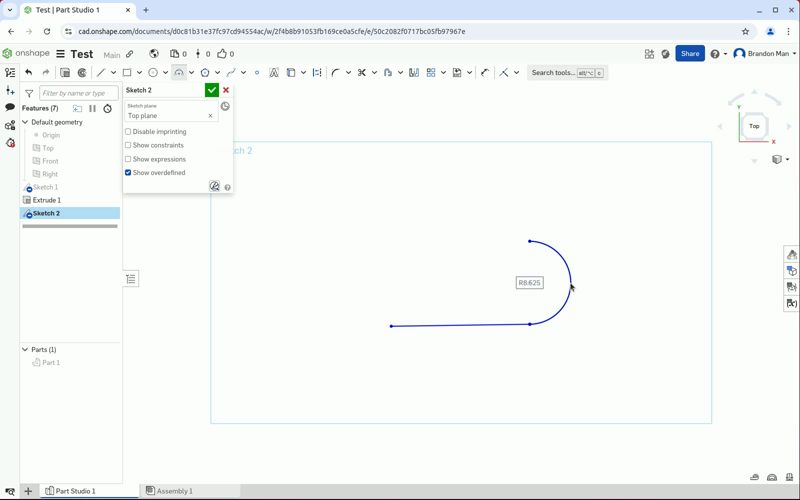
key(l)
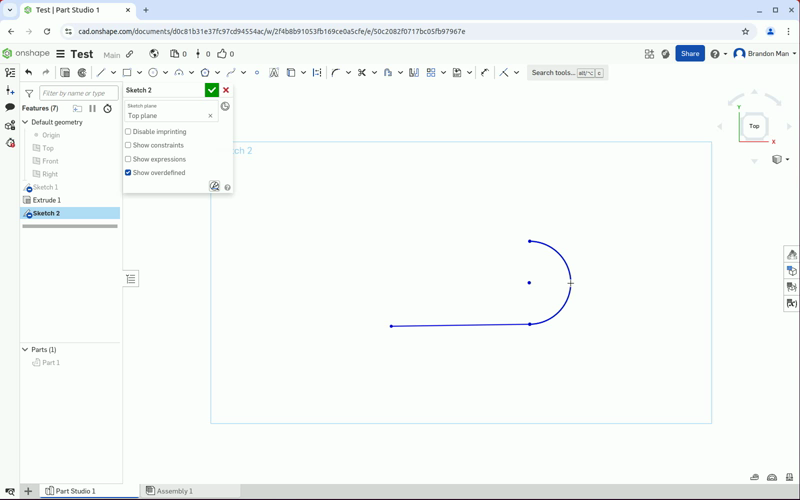
mouse_move(529, 241)
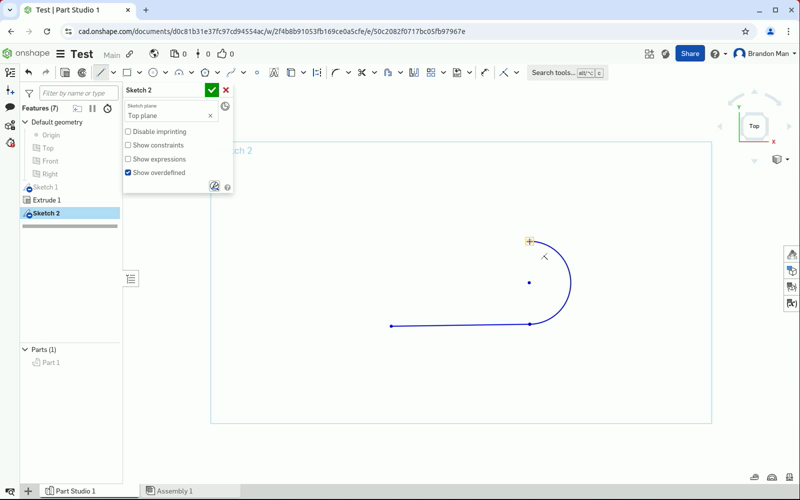
click(529, 241)
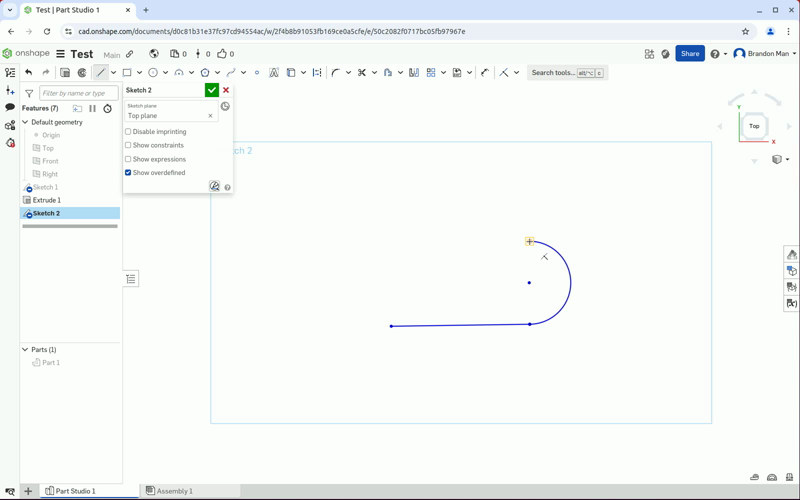
key_down(shift)
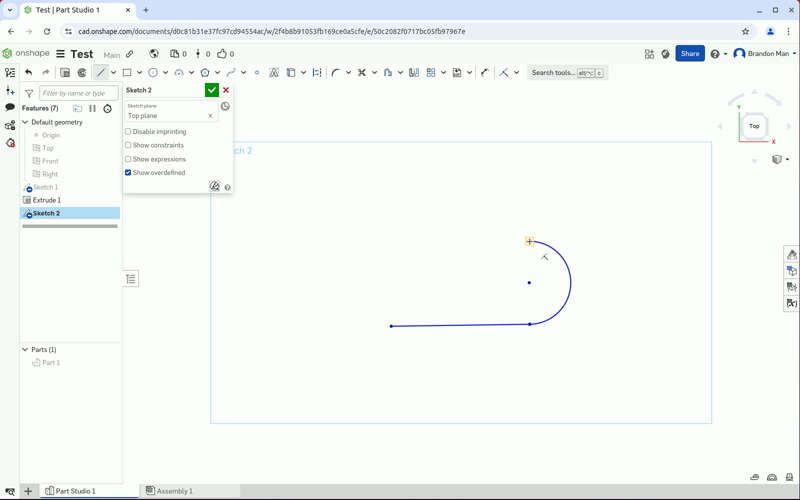
mouse_move(391, 241)
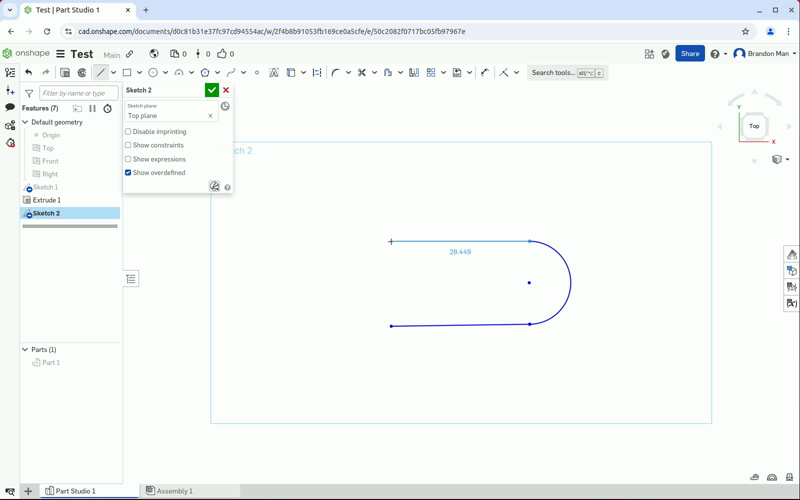
click(391, 241)
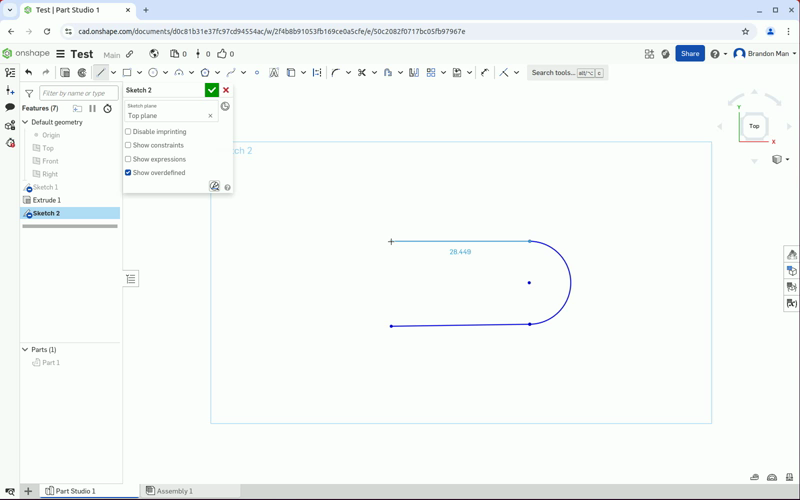
key_up(shift)
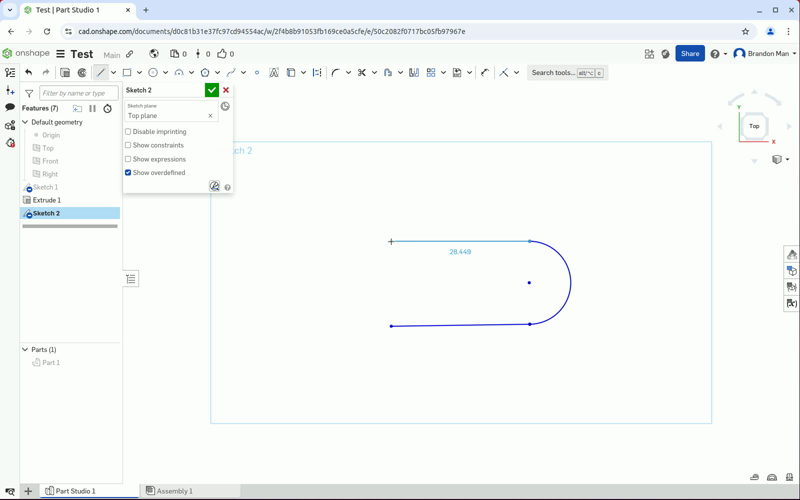
key(esc)
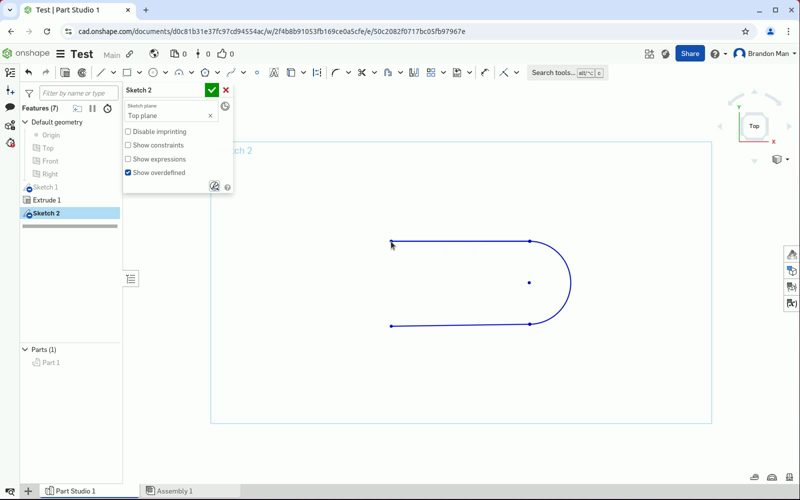
key(a)
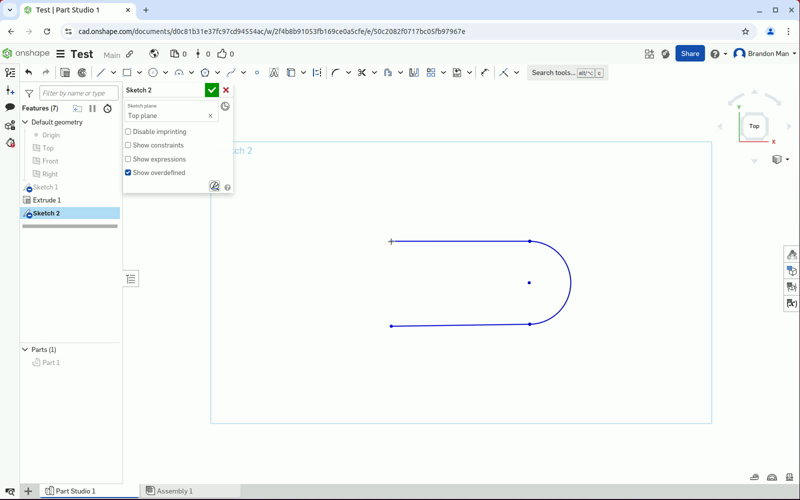
mouse_move(391, 241)
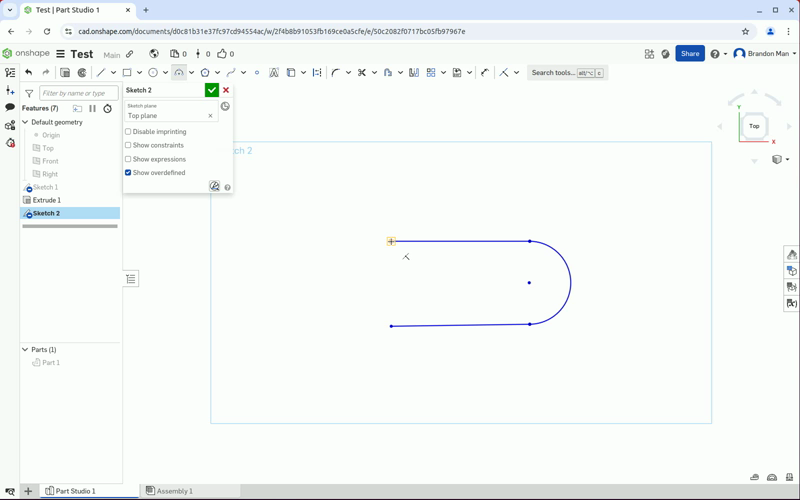
click(391, 241)
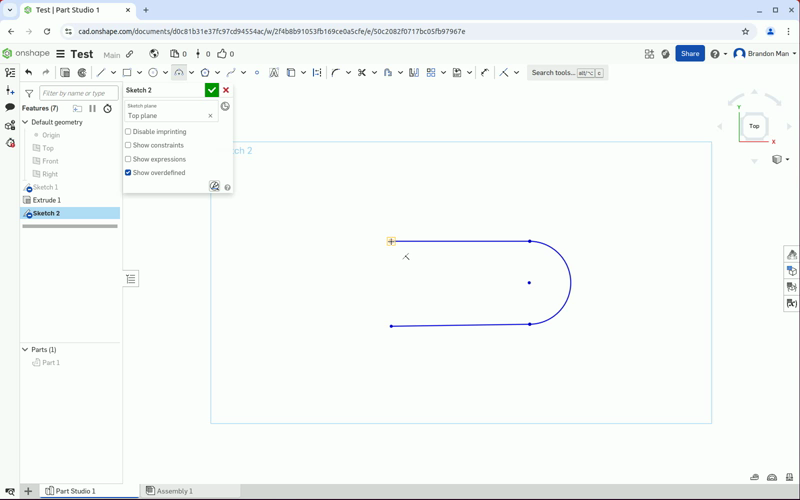
mouse_move(391, 326)
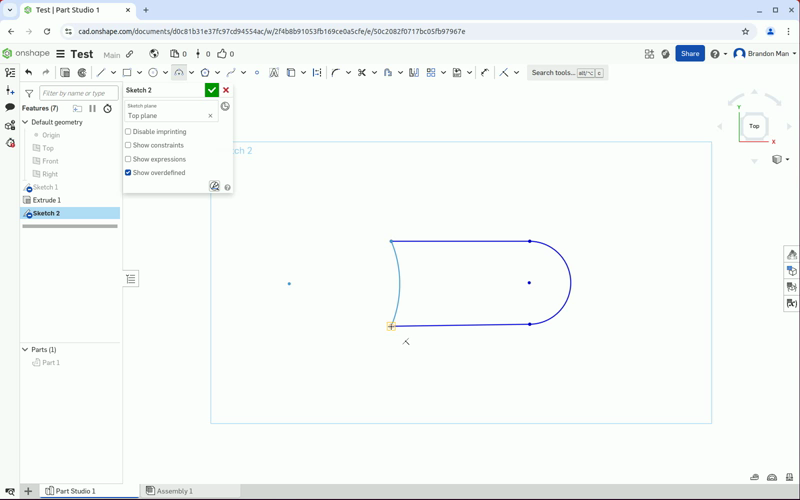
click(391, 326)
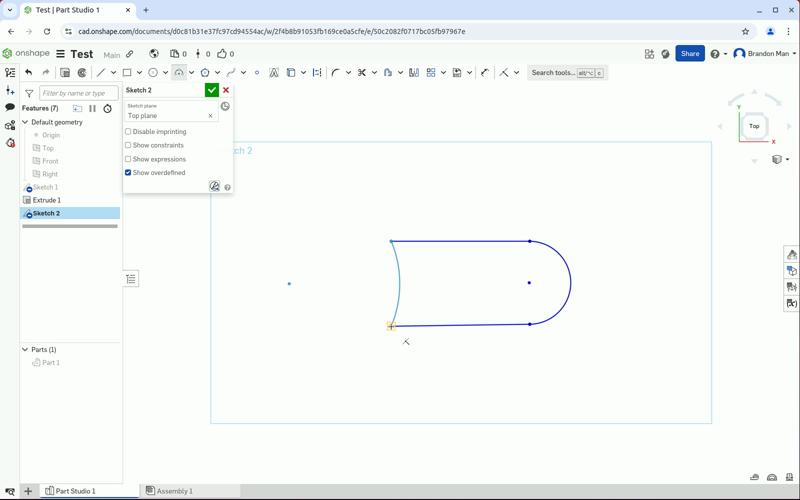
key_down(shift)
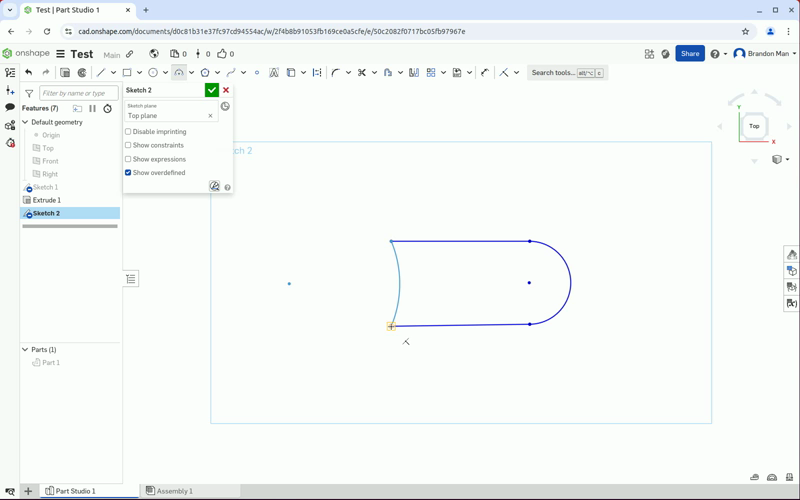
mouse_move(433, 283)
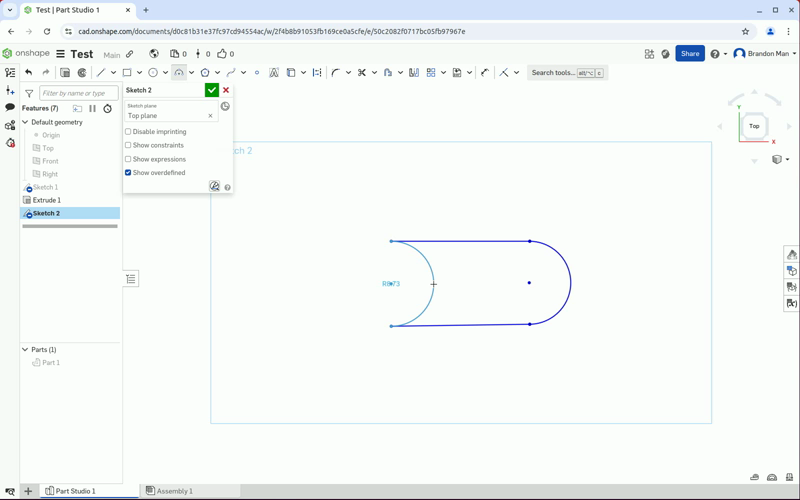
click(433, 283)
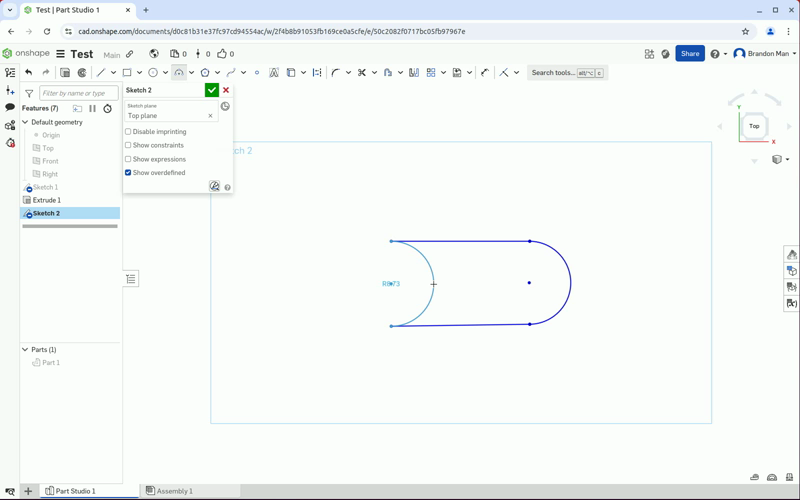
key_up(shift)
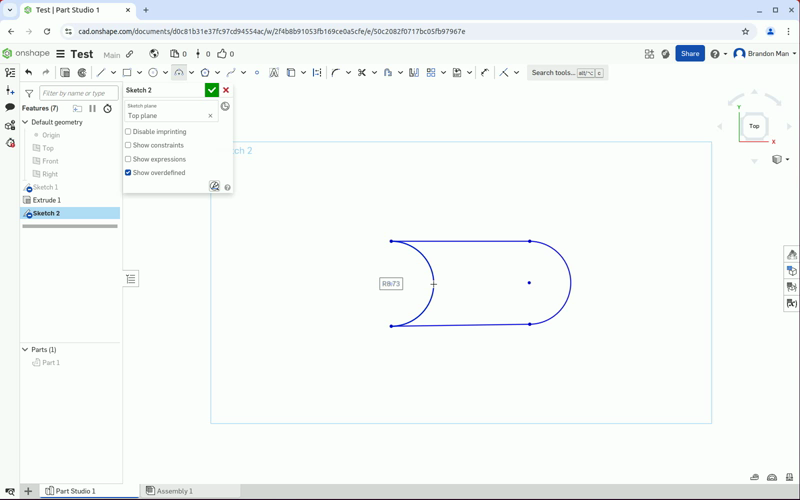
key(esc)
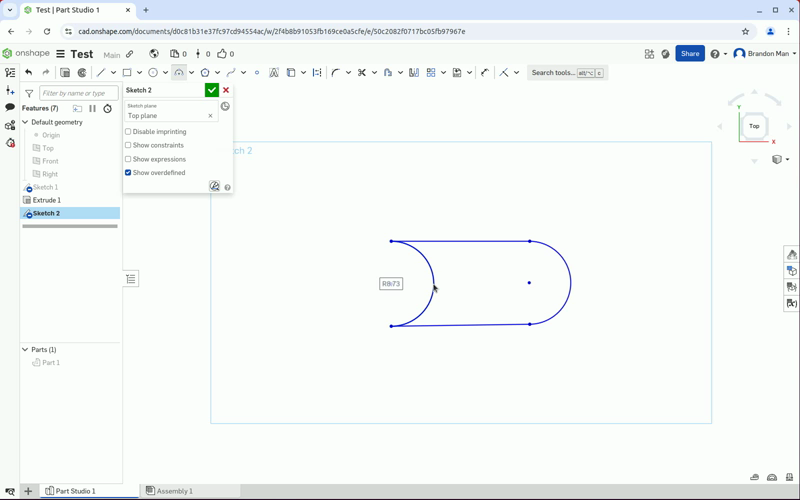
key(c)
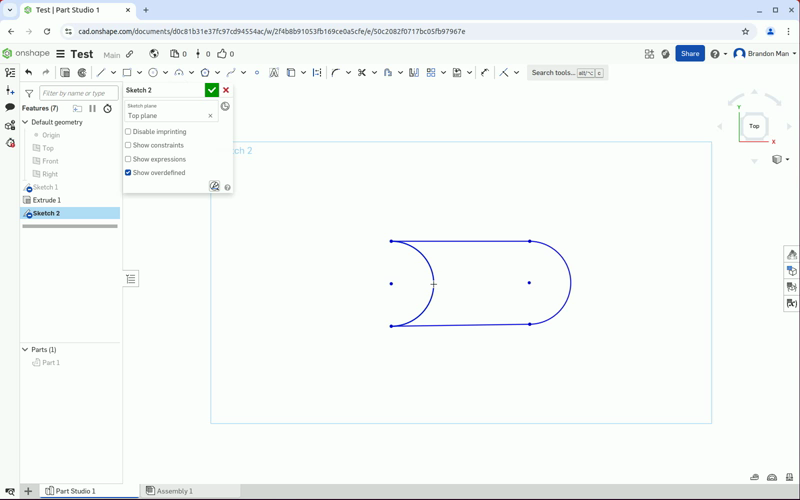
key_down(shift)
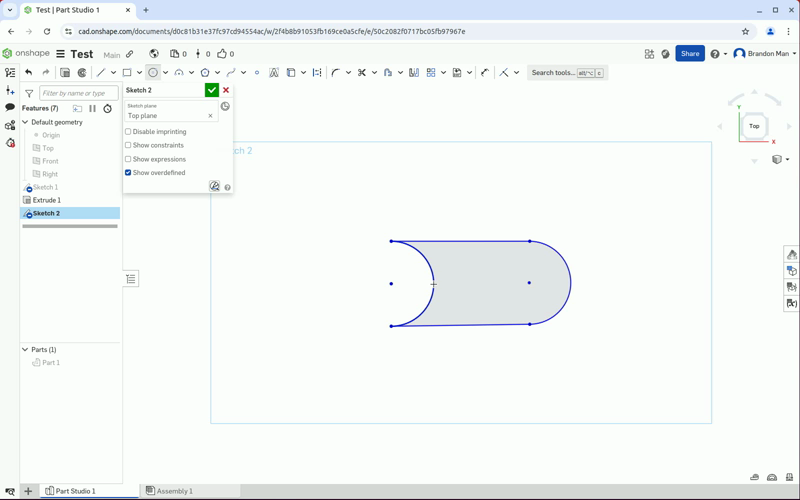
mouse_move(529, 282)
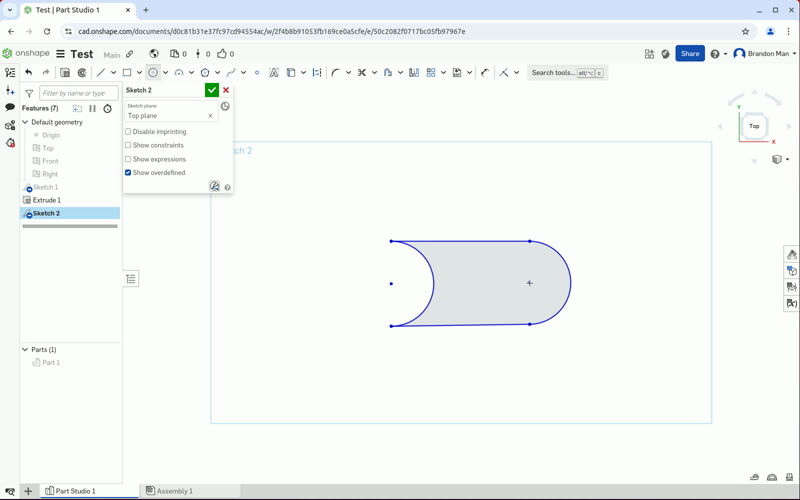
scroll(6)
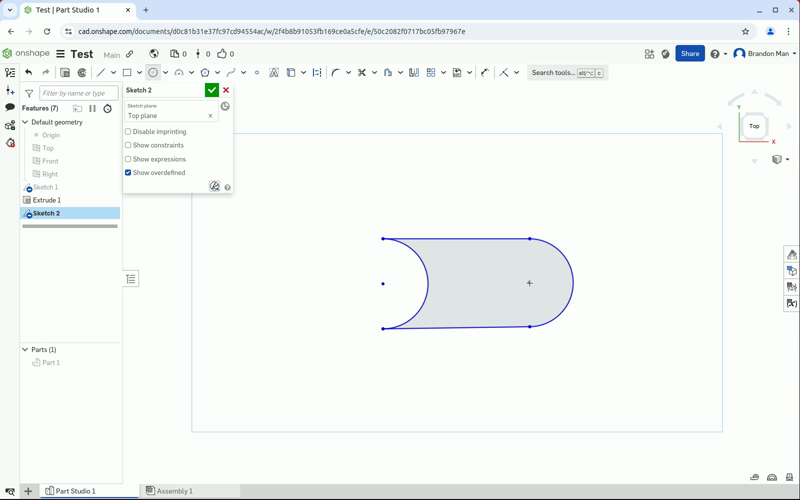
scroll(6)
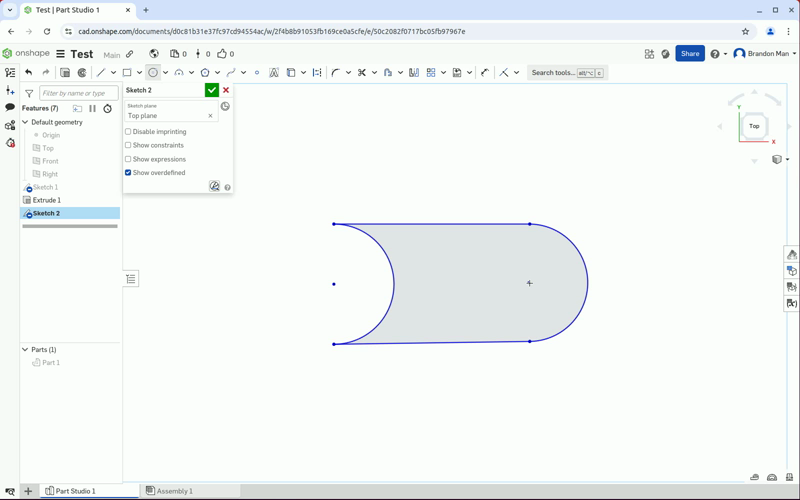
scroll(6)
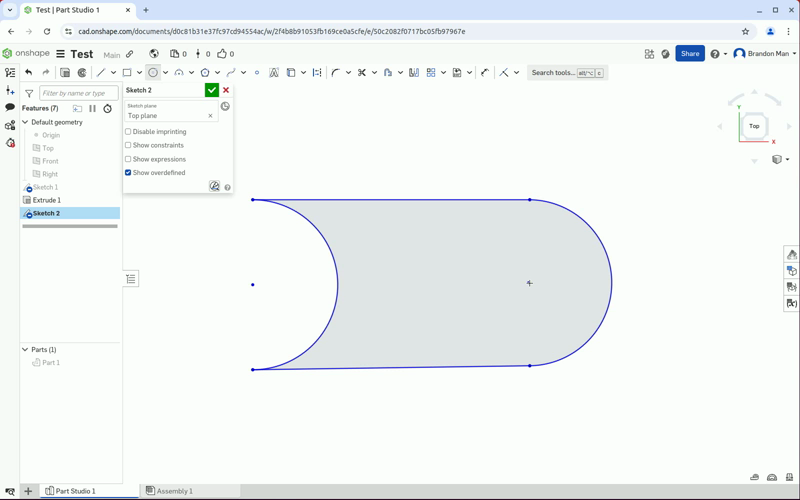
scroll(6)
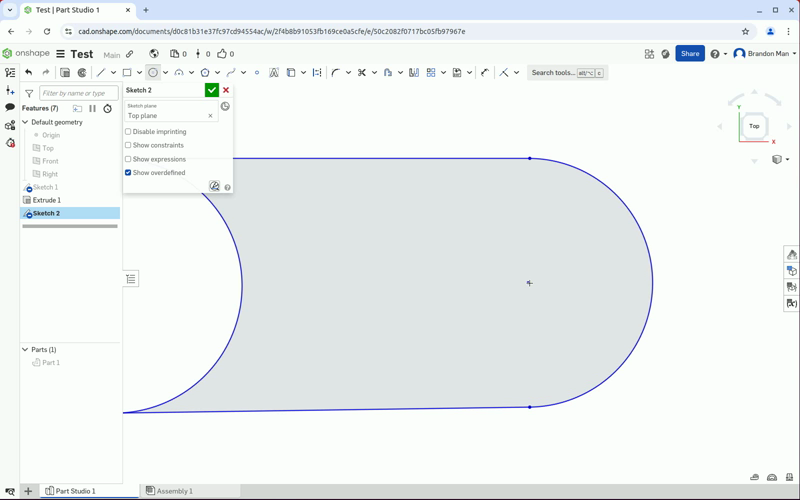
scroll(6)
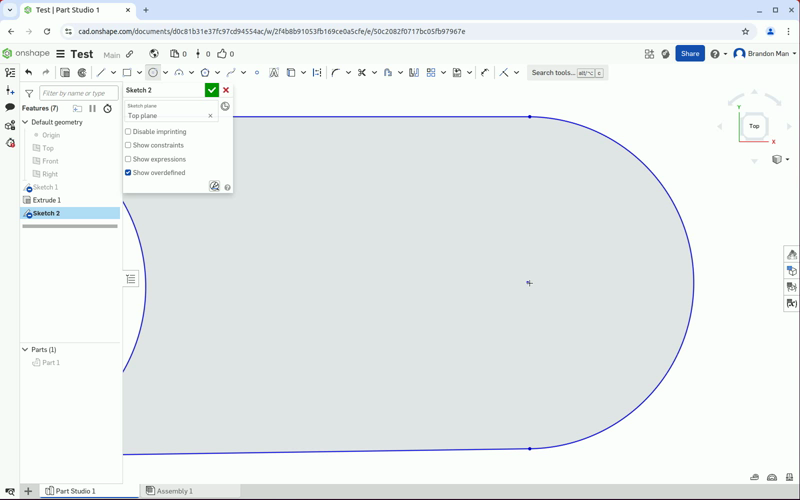
scroll(6)
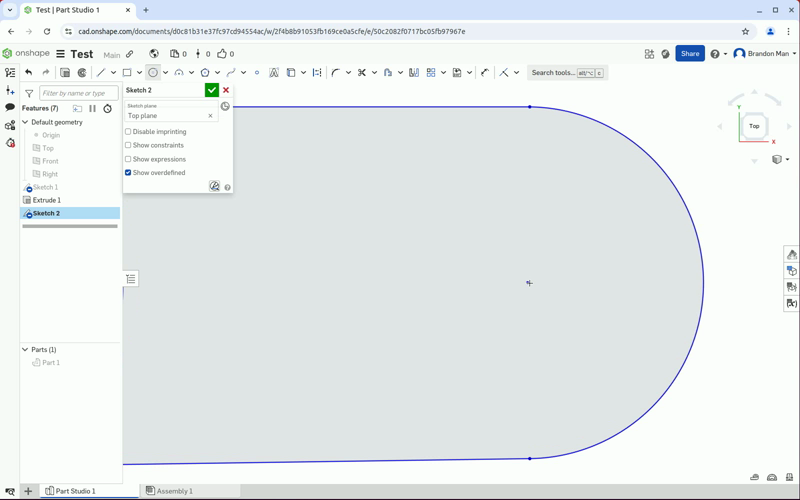
scroll(6)
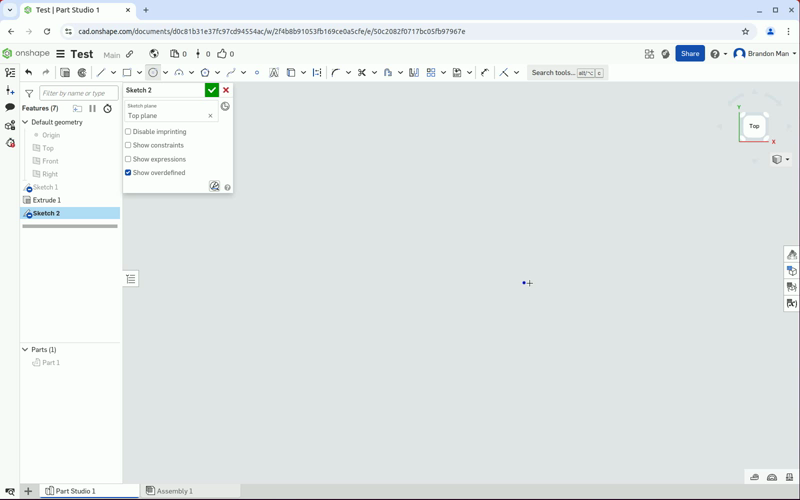
click(529, 282)
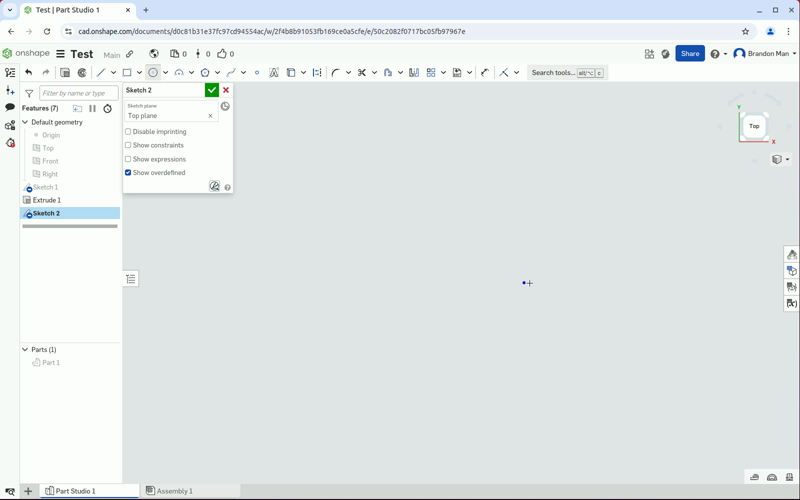
scroll(-6)
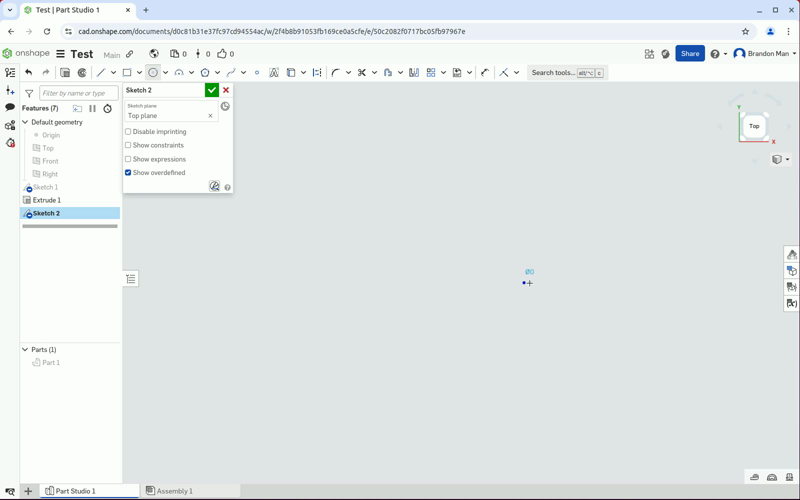
scroll(-6)
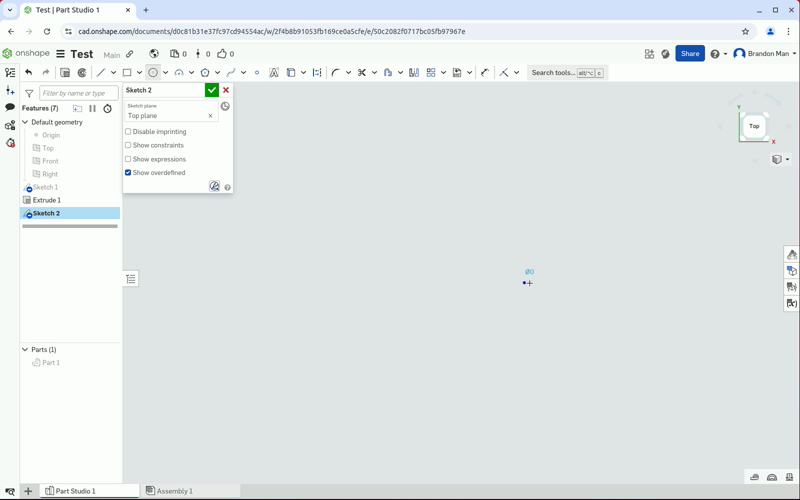
scroll(-6)
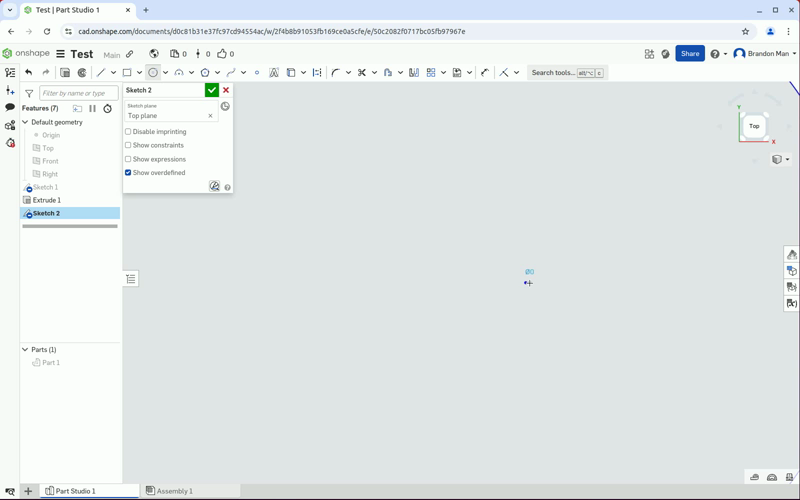
scroll(-6)
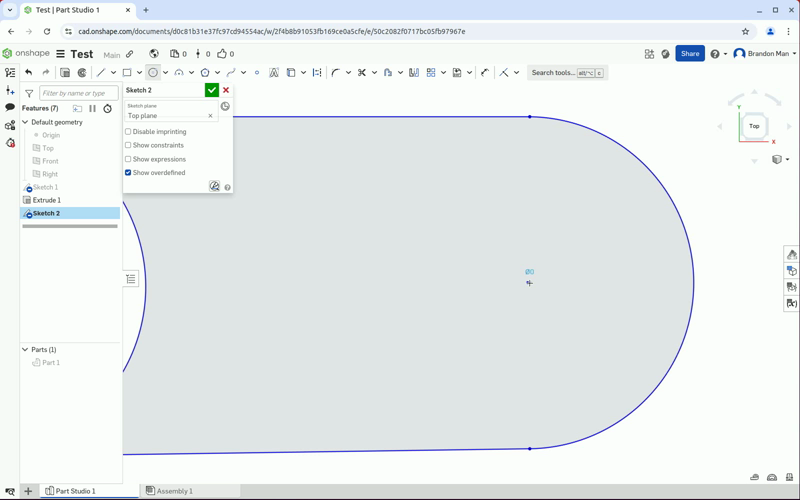
scroll(-6)
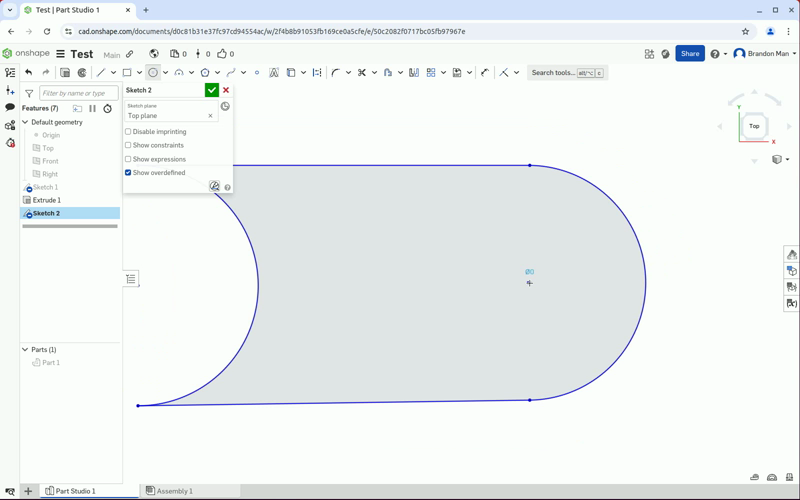
scroll(-6)
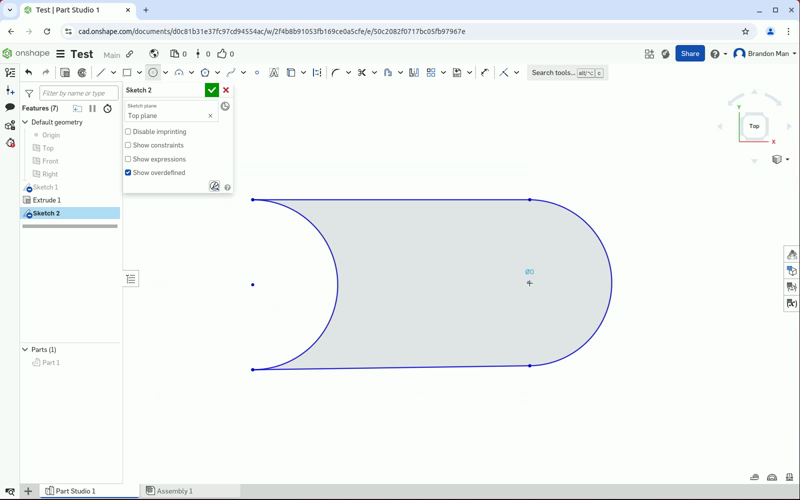
scroll(-6)
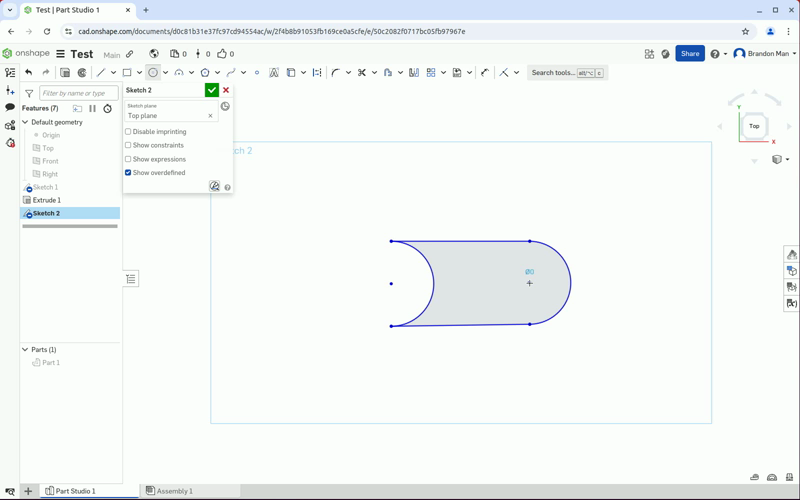
key_up(shift)
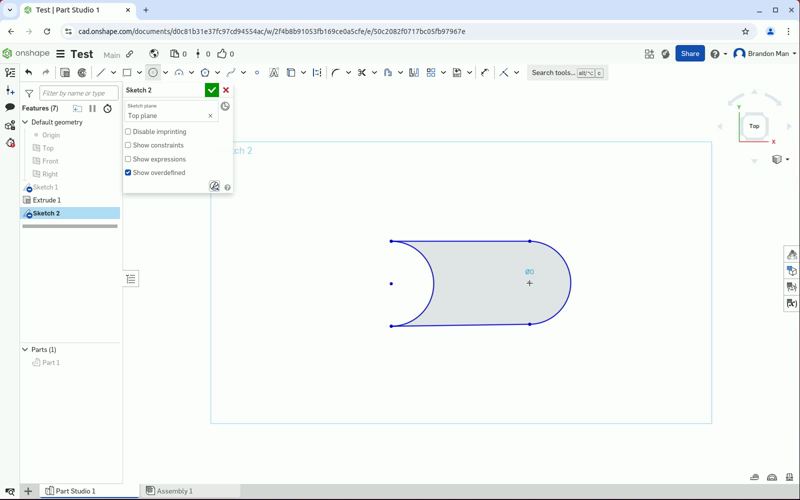
mouse_move(554, 282)
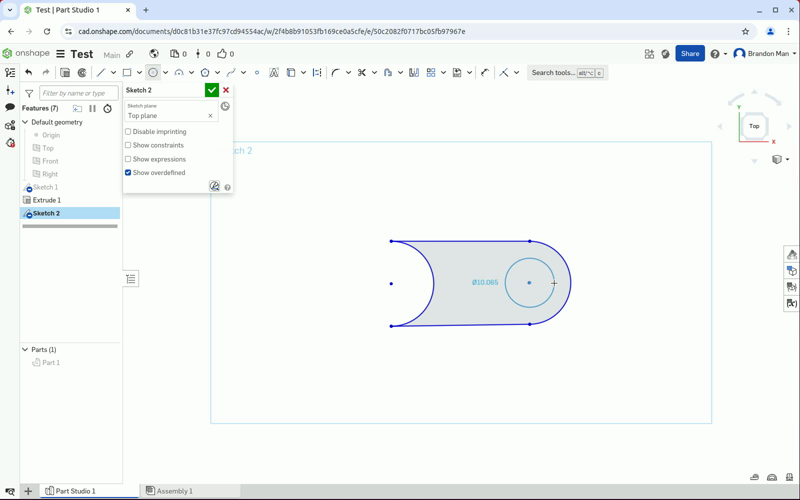
click(554, 282)
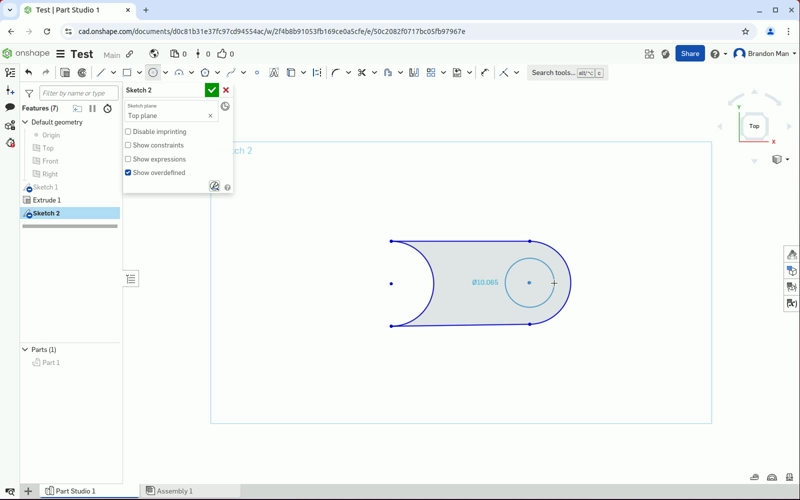
key(esc)
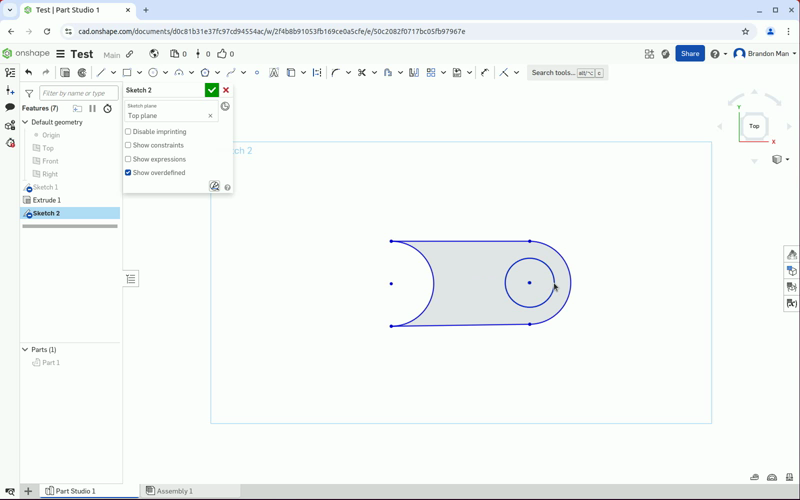
mouse_move(470, 255)
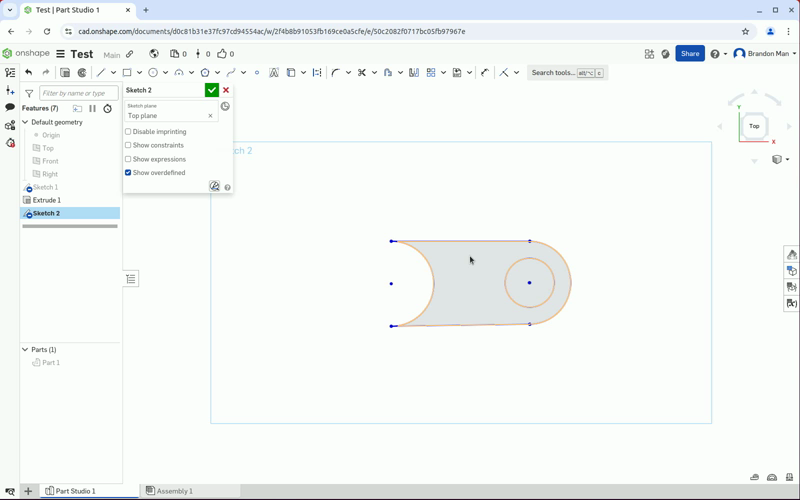
click(470, 255)
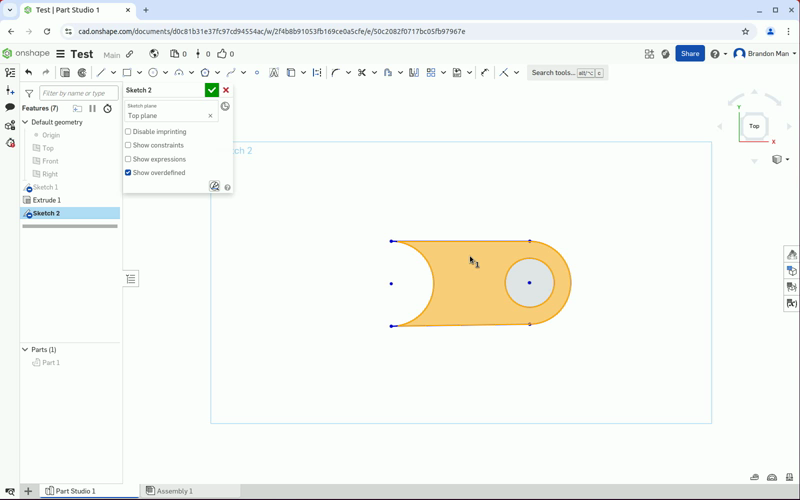
mouse_move(73, 352)
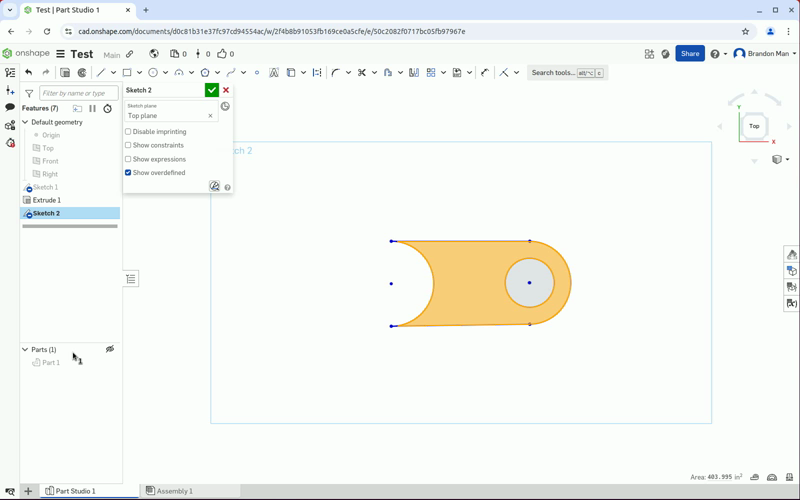
key(shift+y)
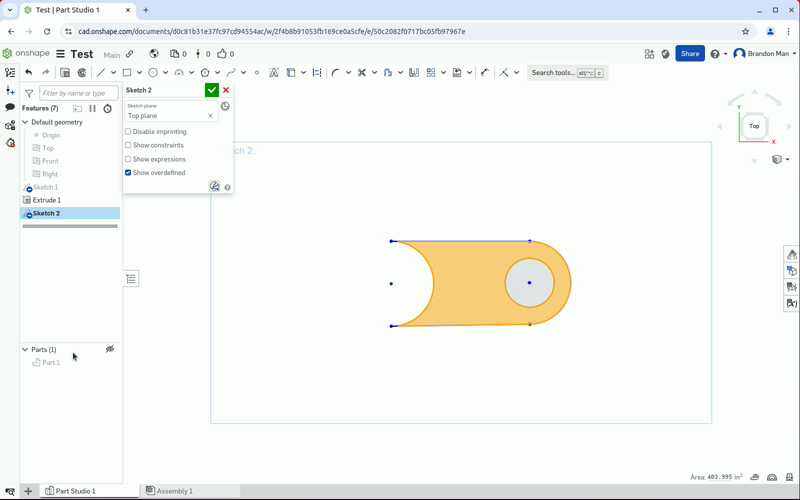
key(shift+e)
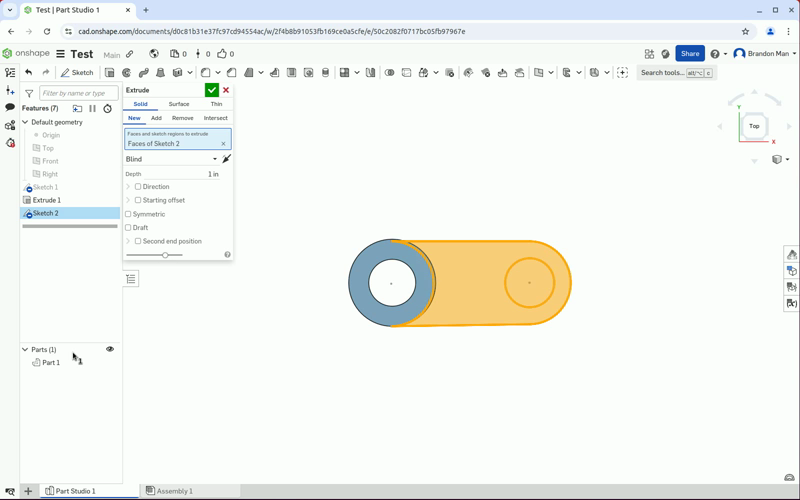
mouse_move(143, 106)
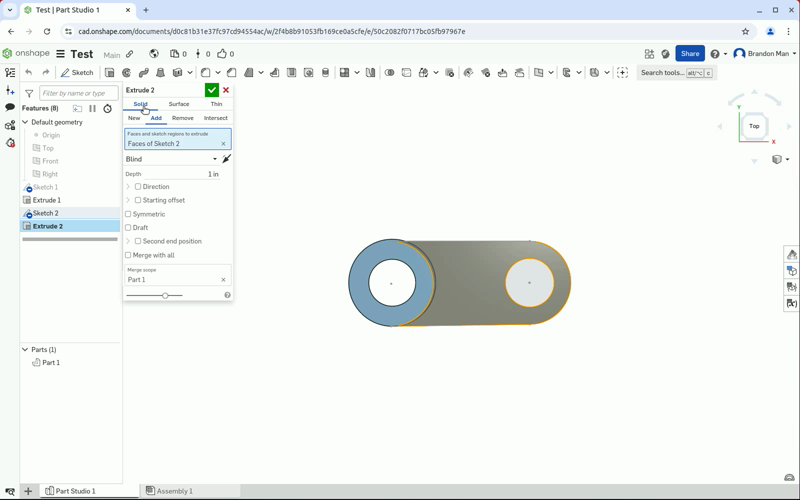
click(143, 106)
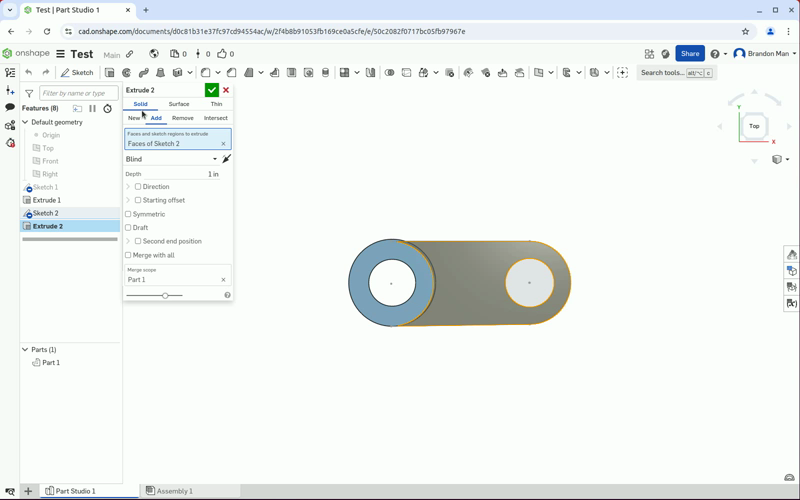
mouse_move(137, 120)
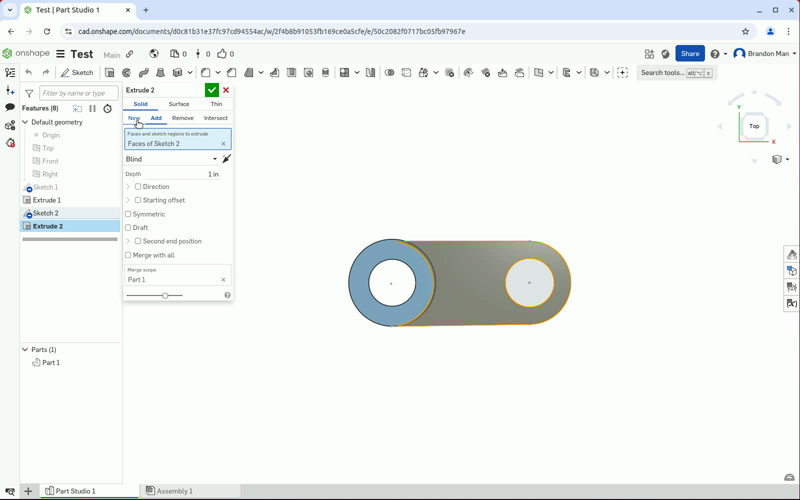
click(137, 120)
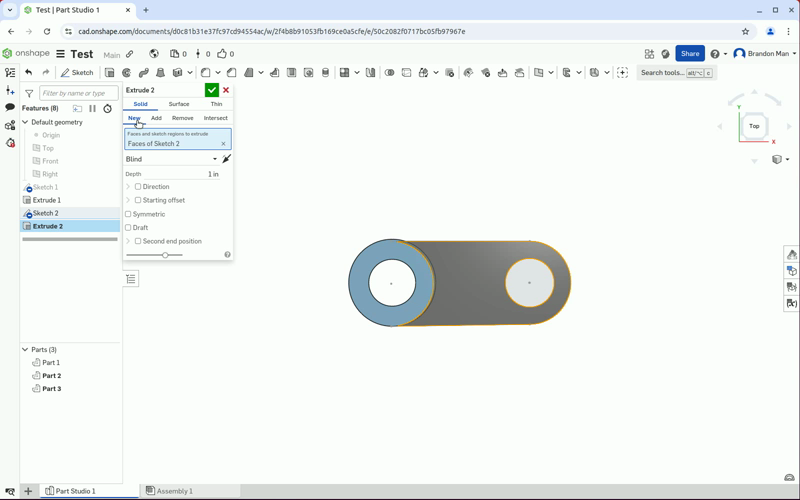
key(tab, 4)
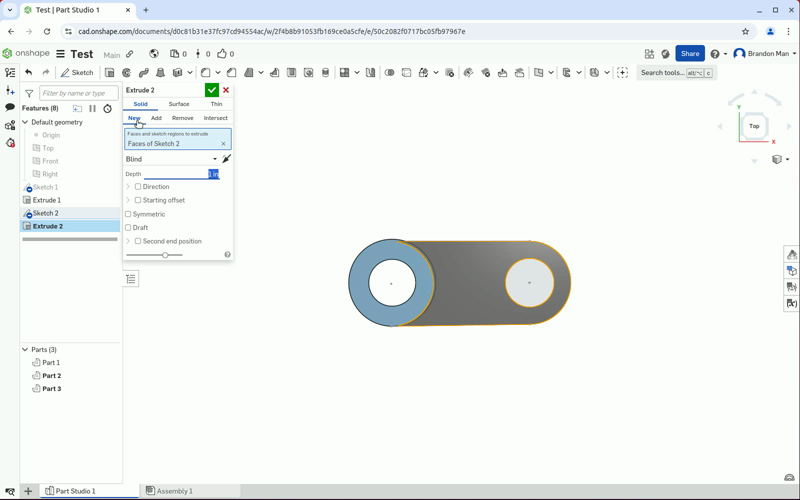
text(7.703)
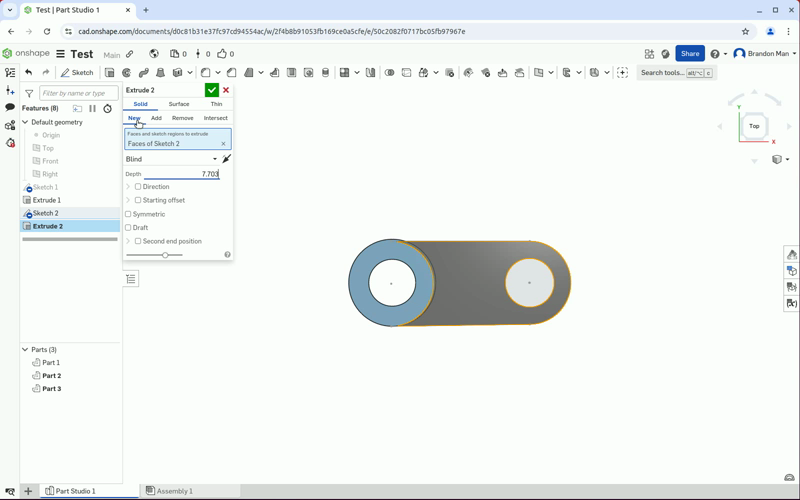
key(enter)
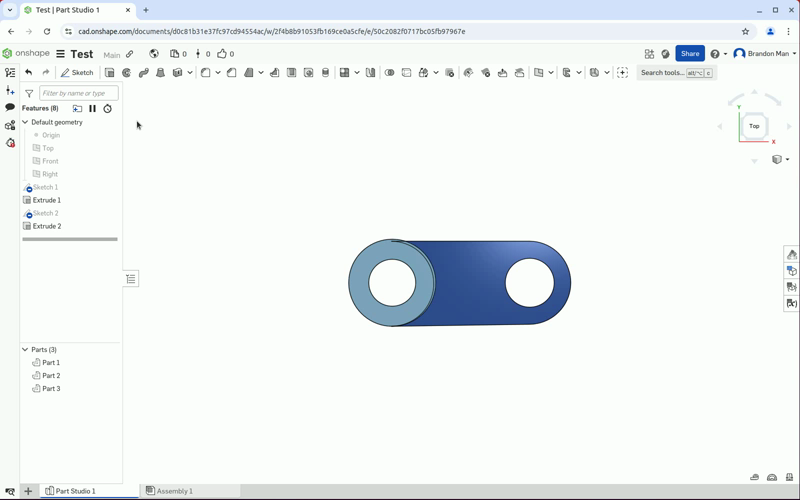
key(shift+h)
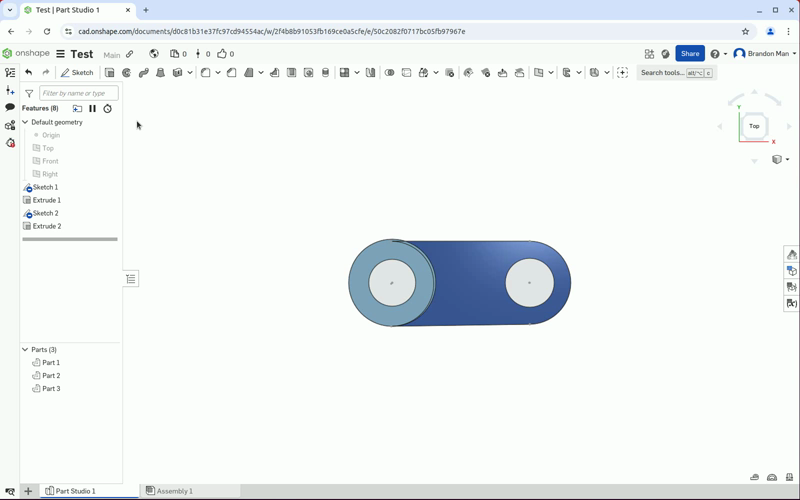
key(shift+h)
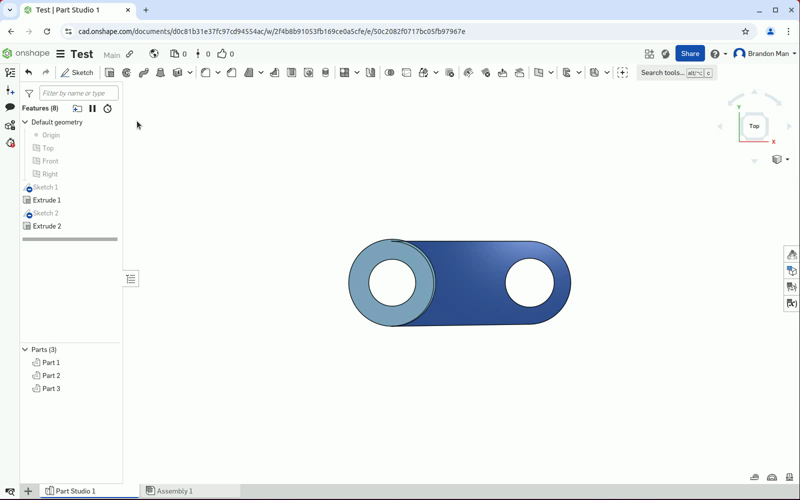
mouse_move(73, 189)
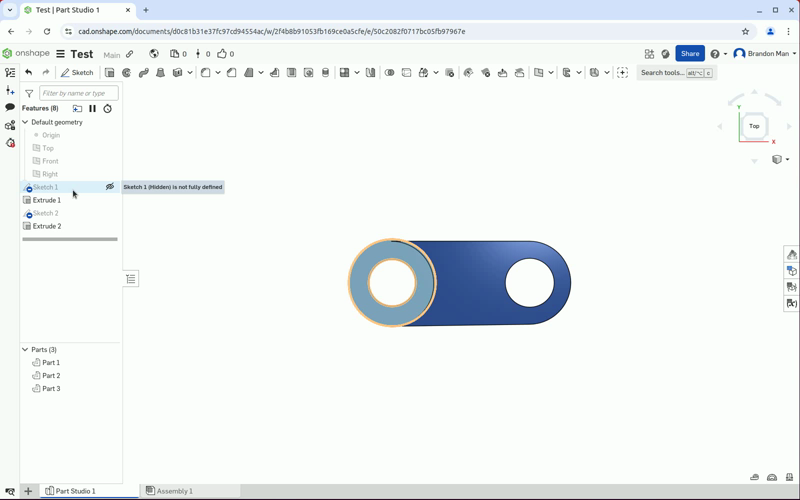
click(73, 189)
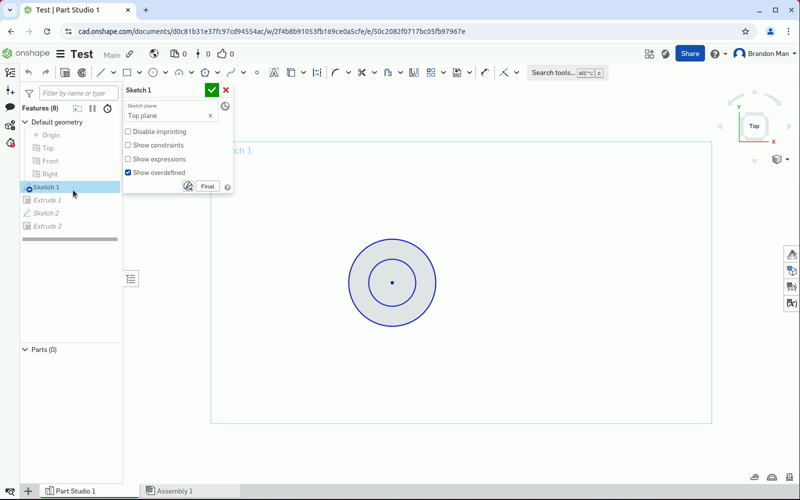
mouse_move(229, 92)
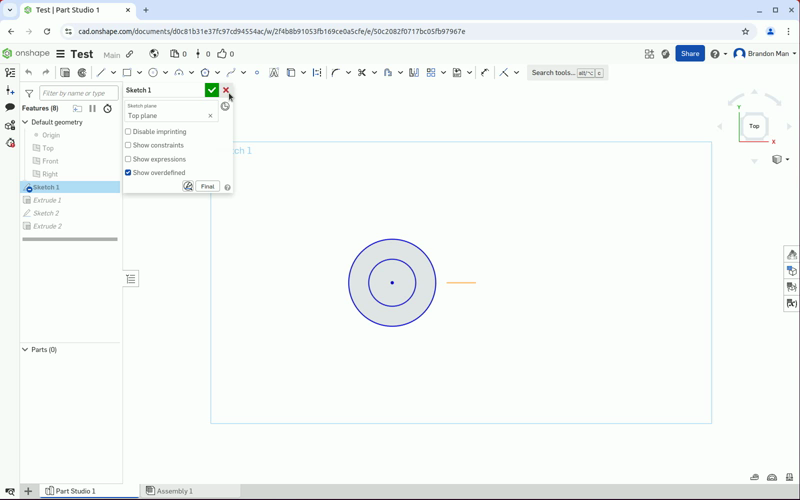
click(229, 92)
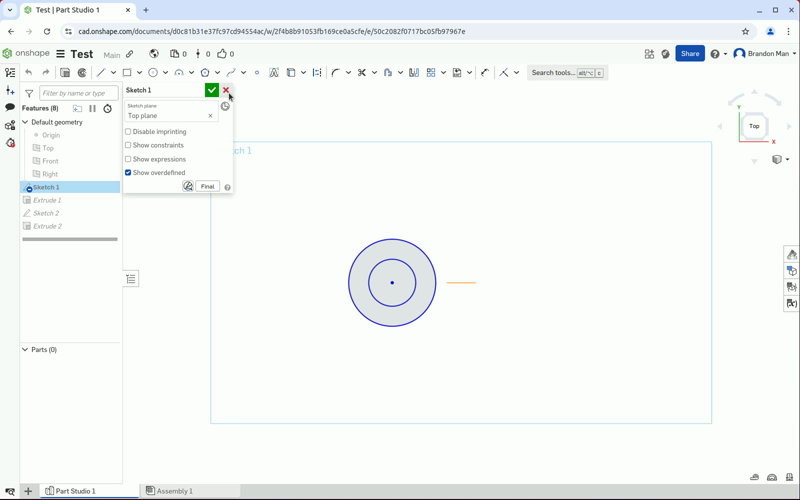
key(shift+s)
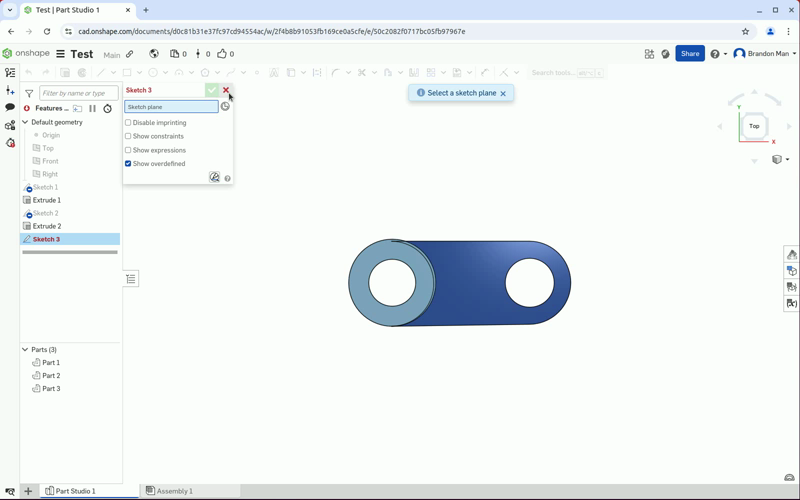
mouse_move(73, 150)
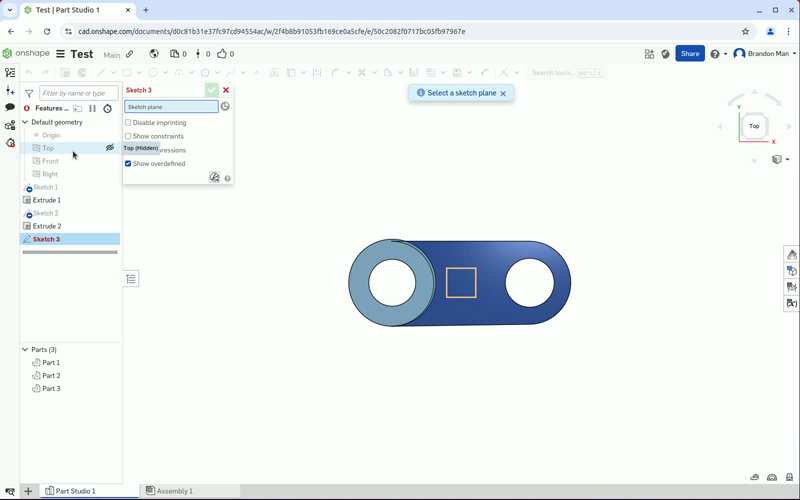
click(73, 150)
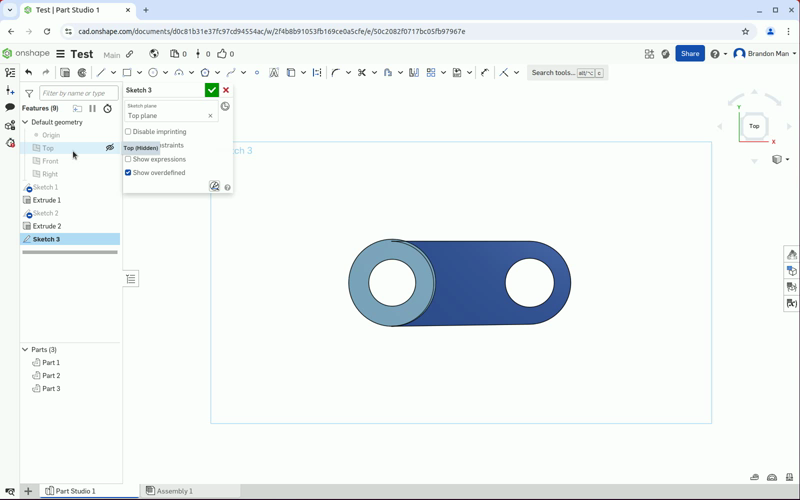
mouse_move(73, 352)
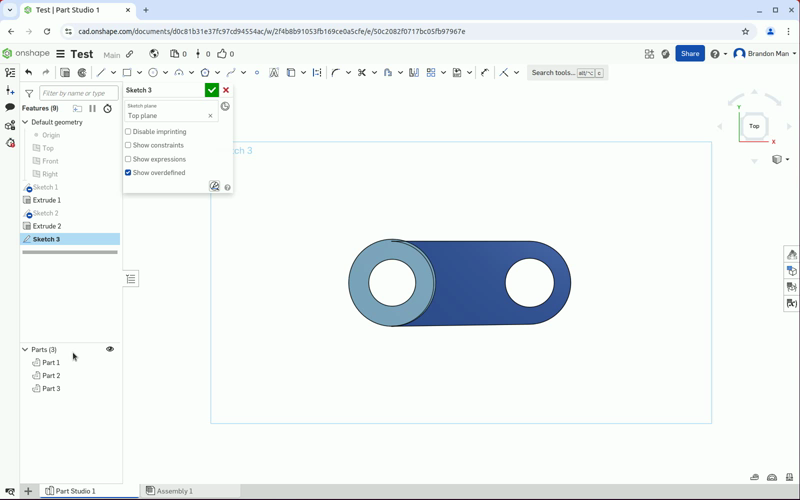
key(y)
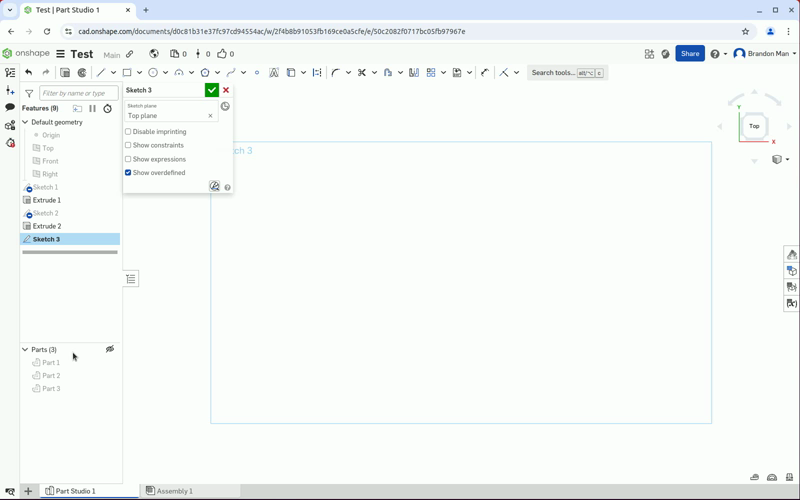
key(c)
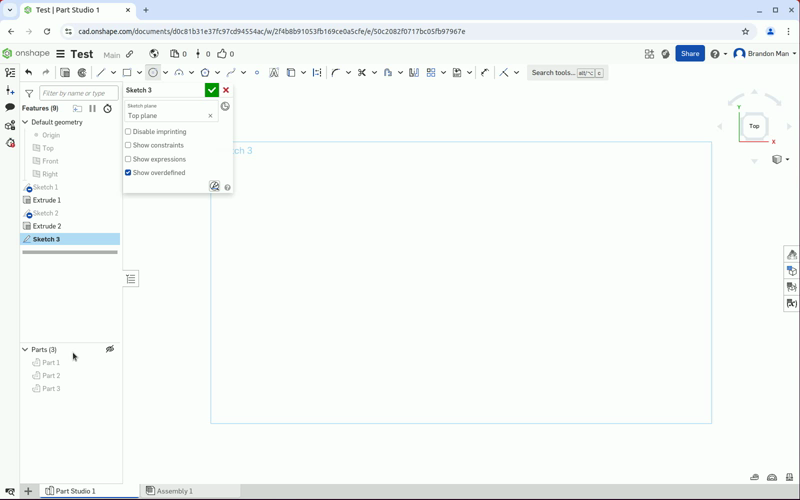
key_down(shift)
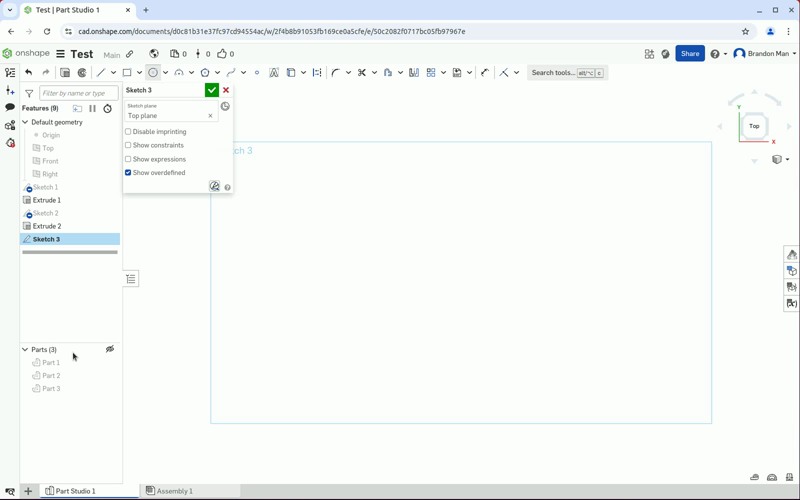
mouse_move(392, 282)
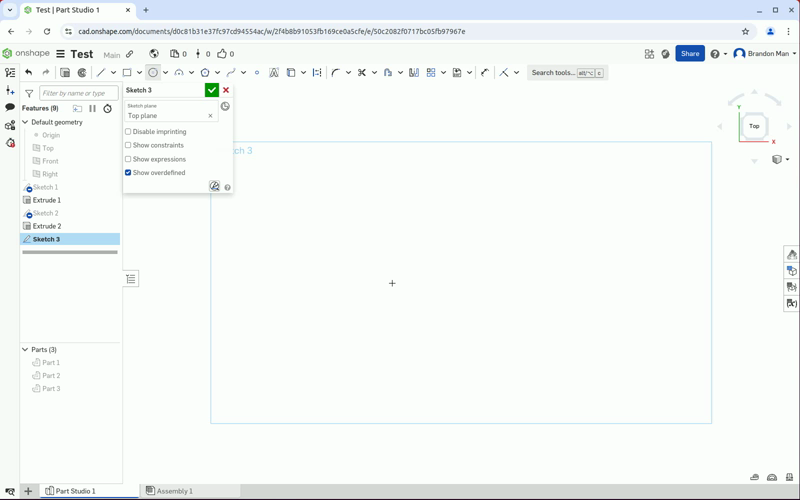
click(392, 282)
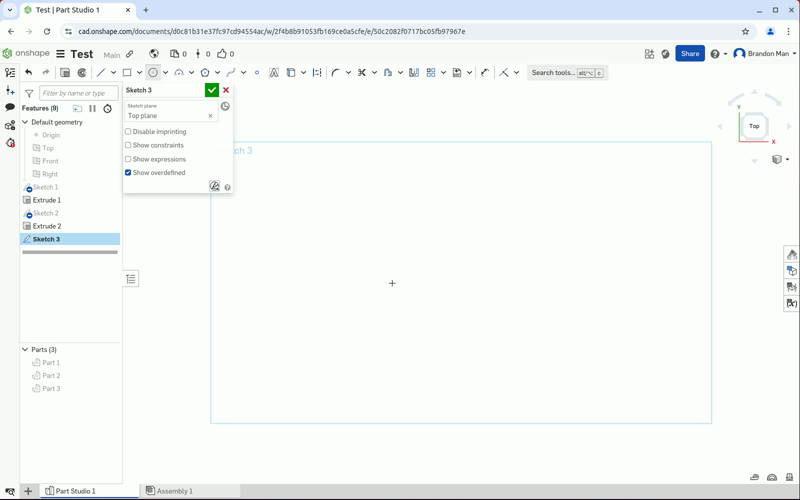
key_up(shift)
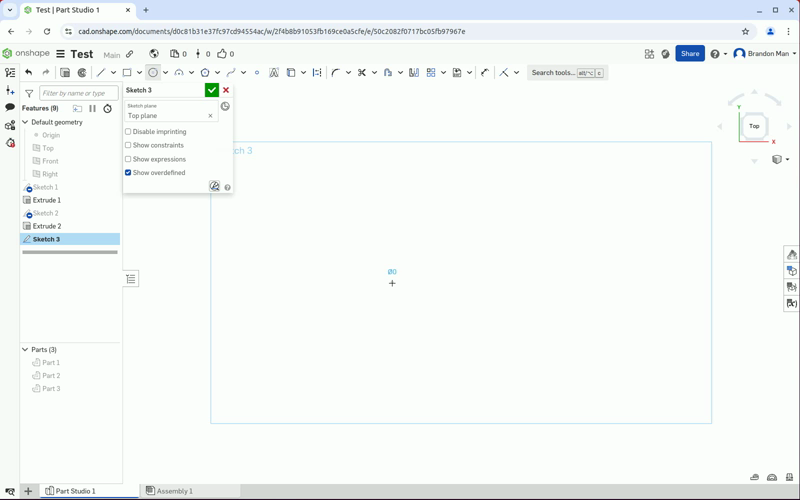
mouse_move(435, 282)
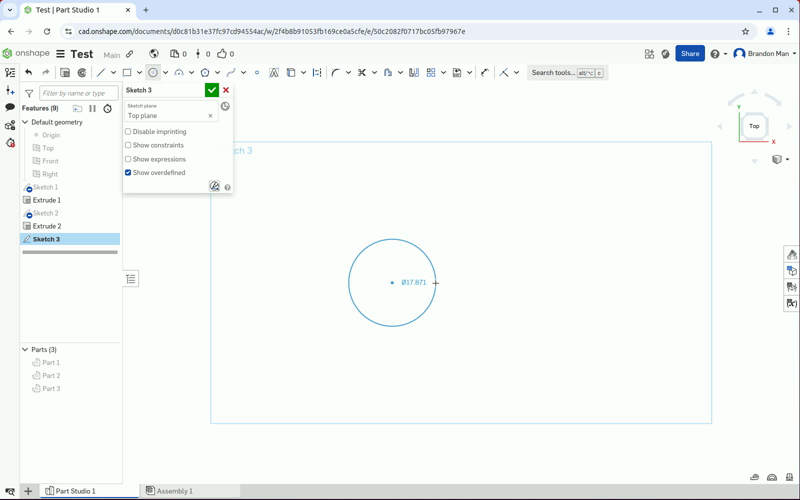
click(435, 282)
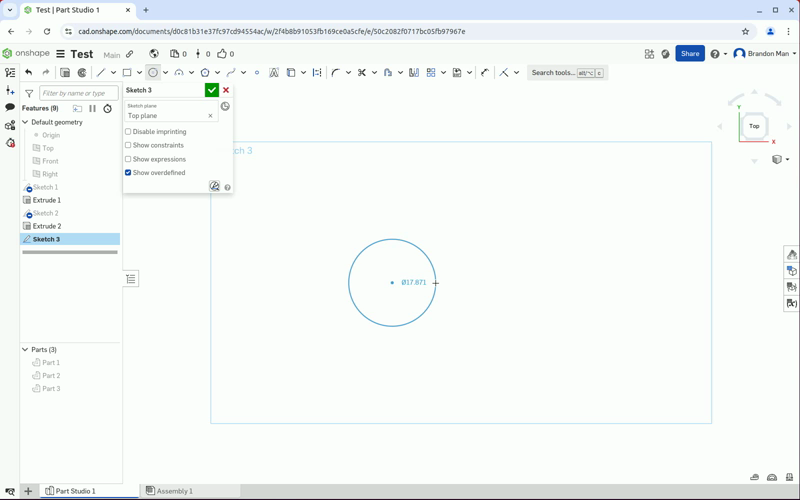
key(esc)
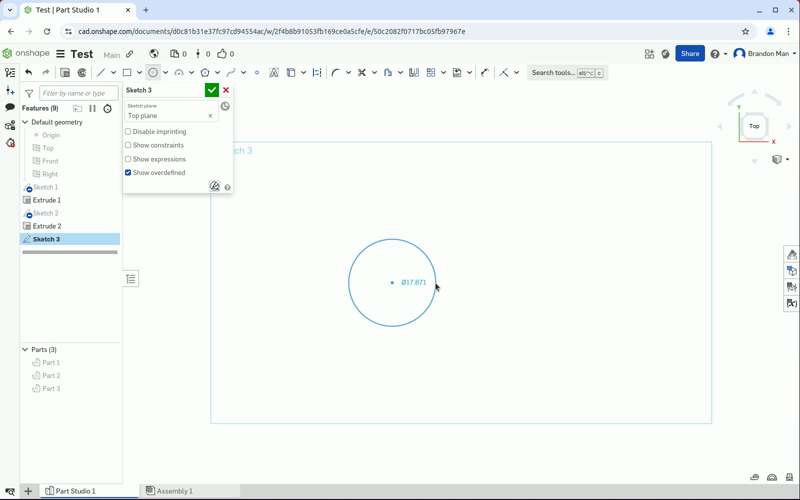
key(c)
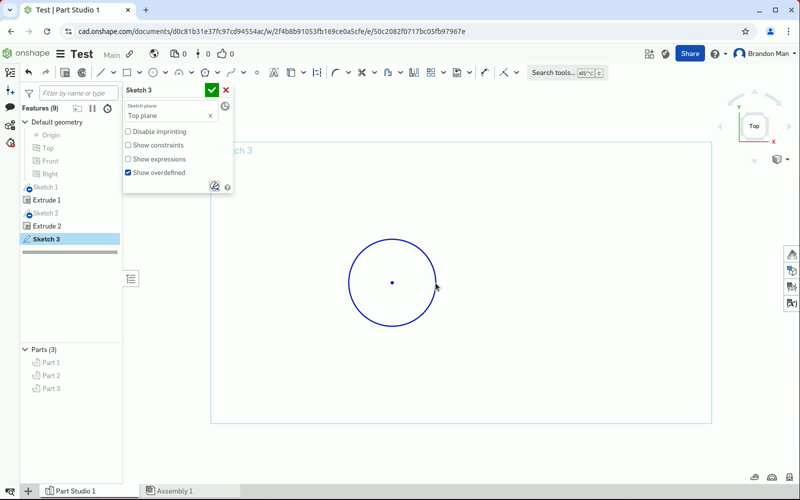
key_down(shift)
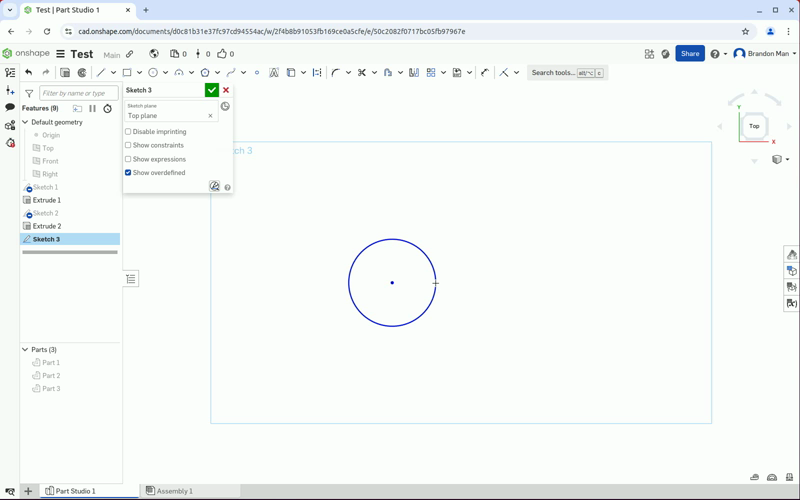
mouse_move(392, 282)
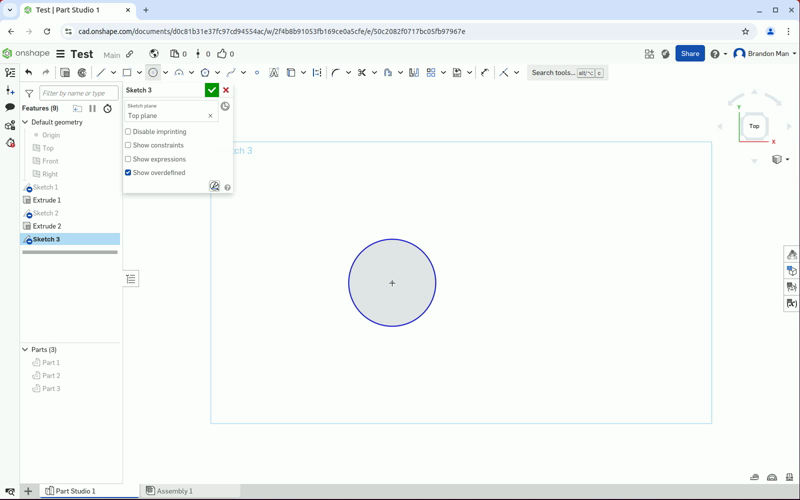
click(392, 282)
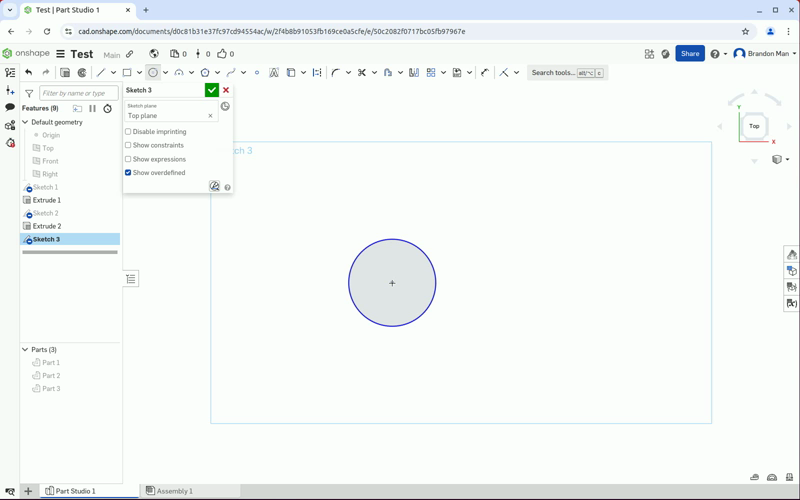
key_up(shift)
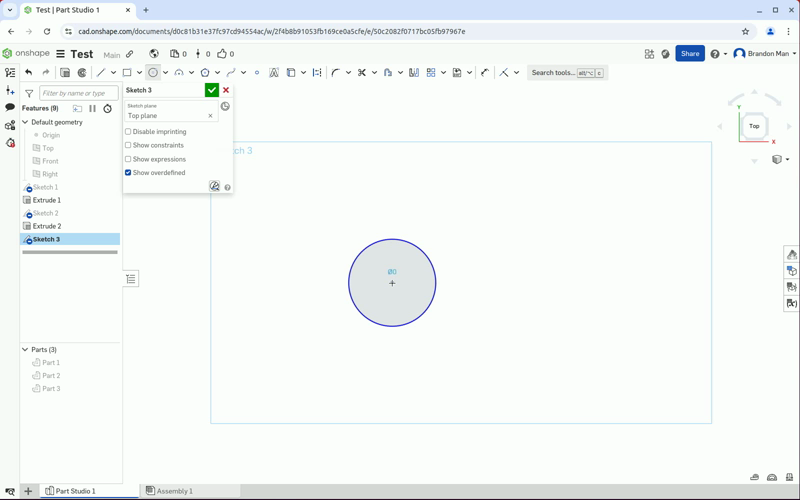
mouse_move(415, 282)
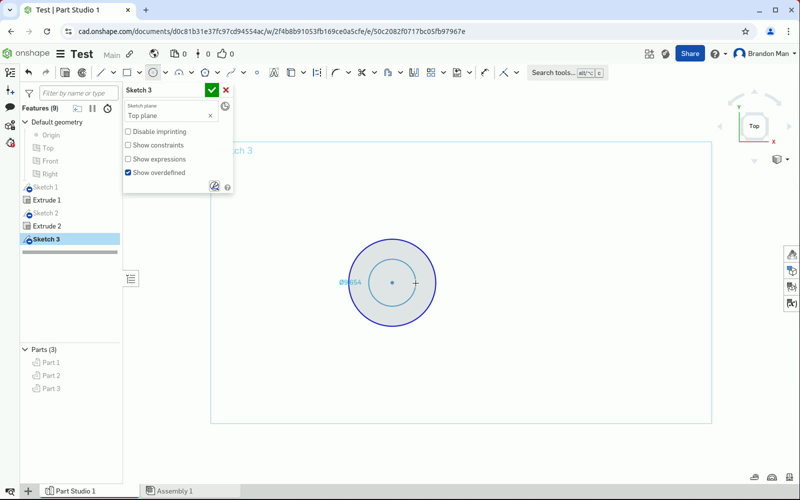
click(415, 282)
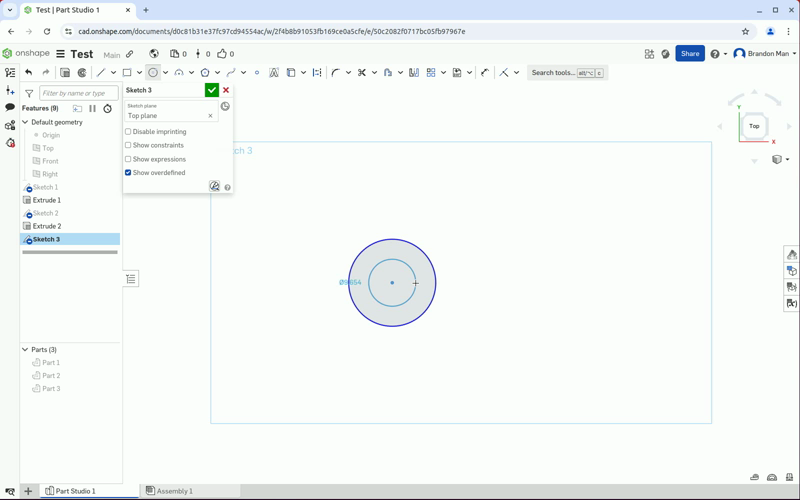
key(esc)
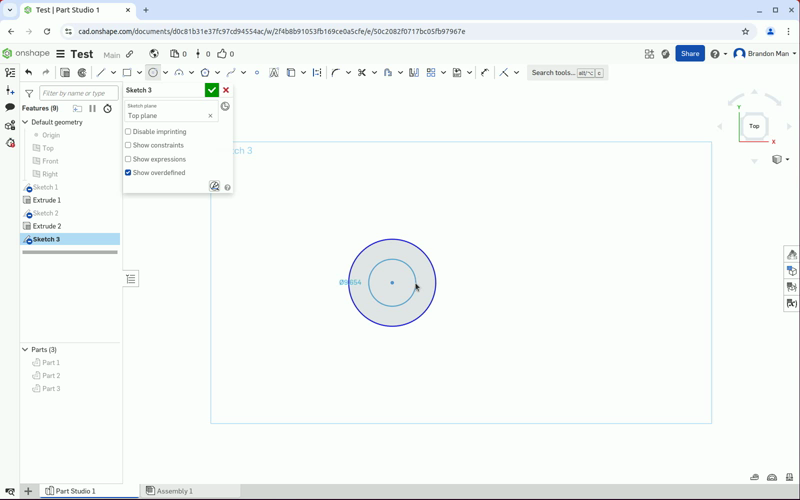
mouse_move(396, 243)
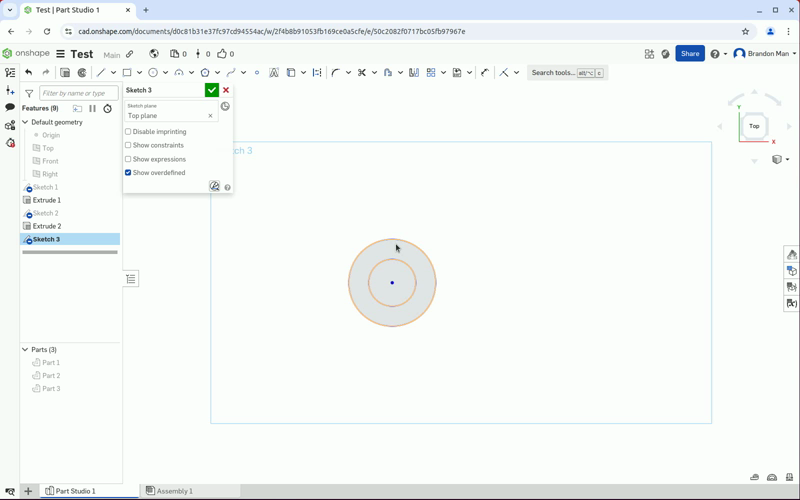
click(396, 243)
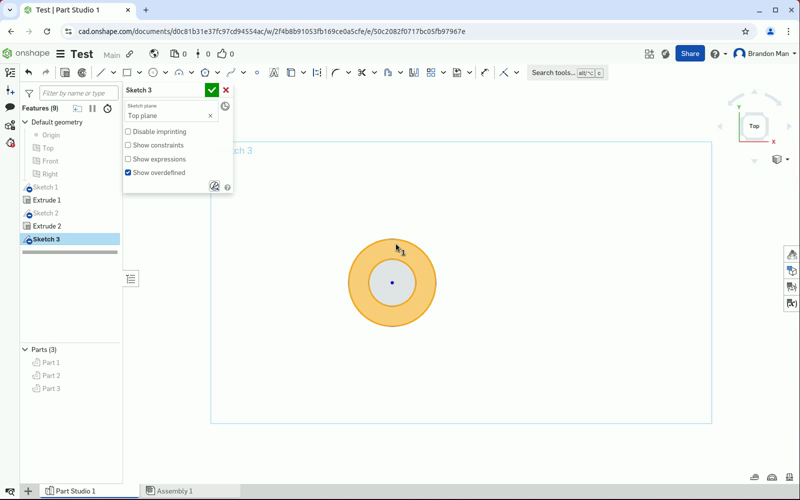
mouse_move(73, 352)
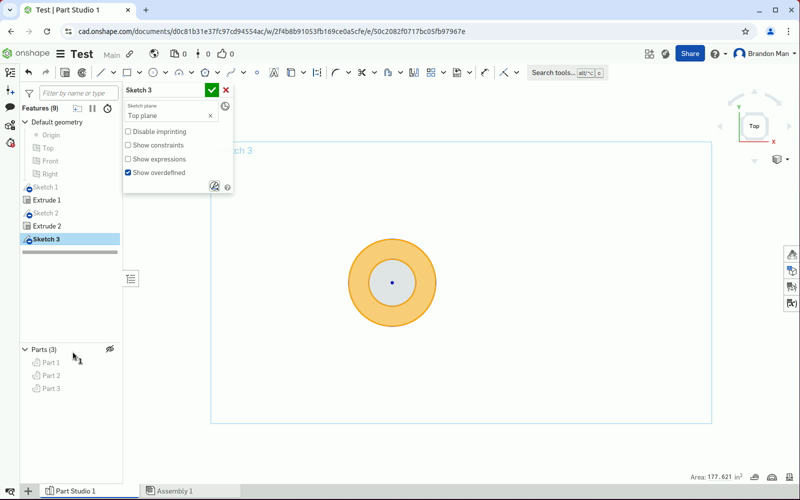
key(shift+y)
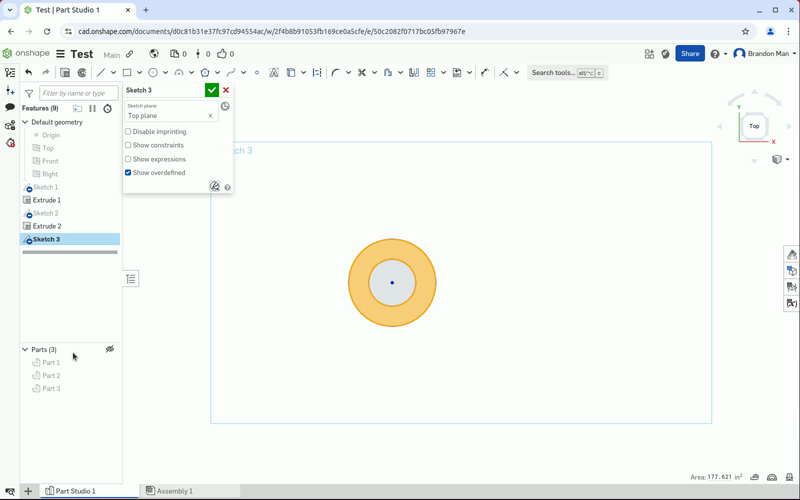
key(shift+e)
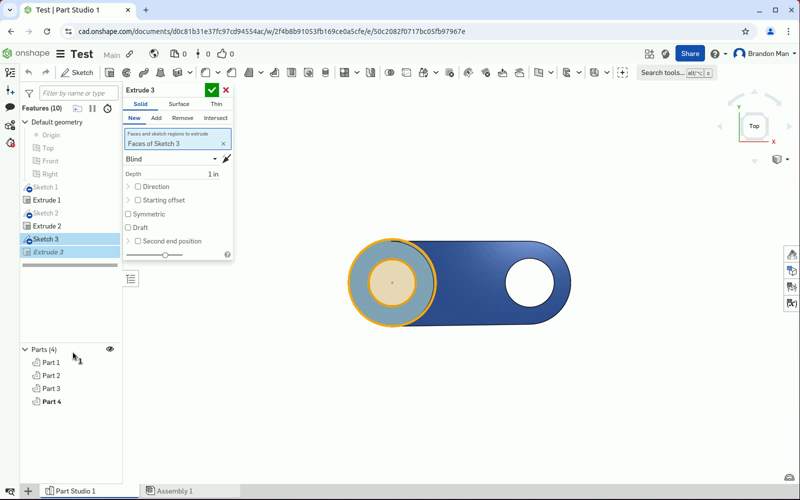
mouse_move(143, 106)
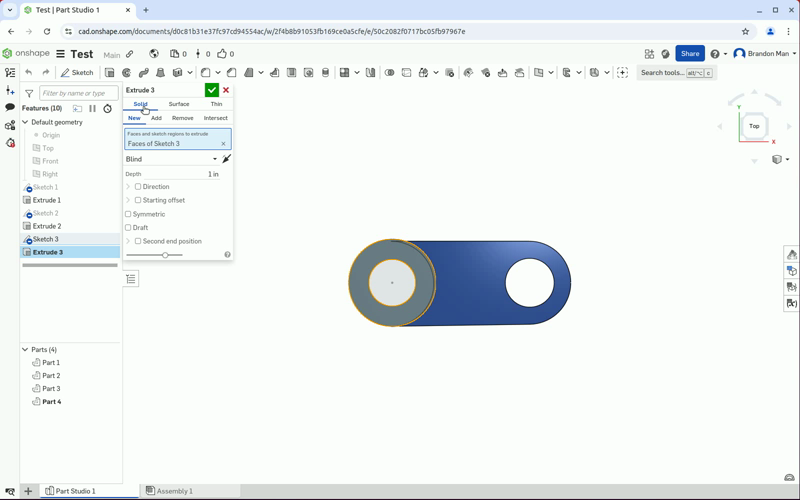
click(143, 106)
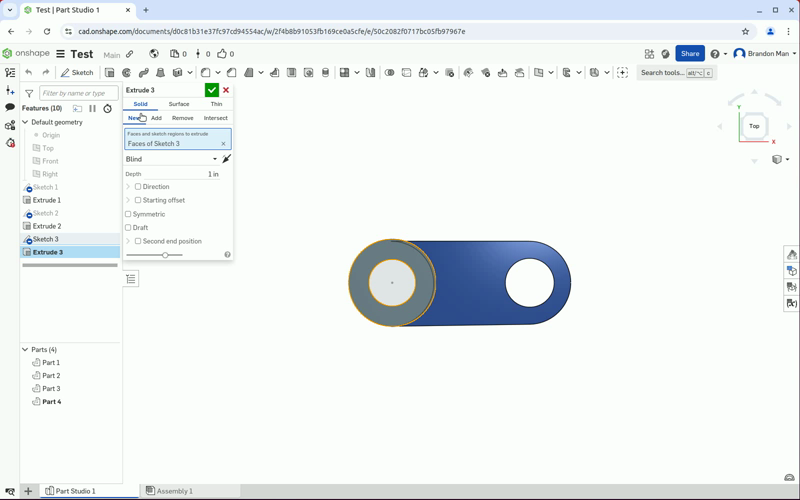
mouse_move(137, 120)
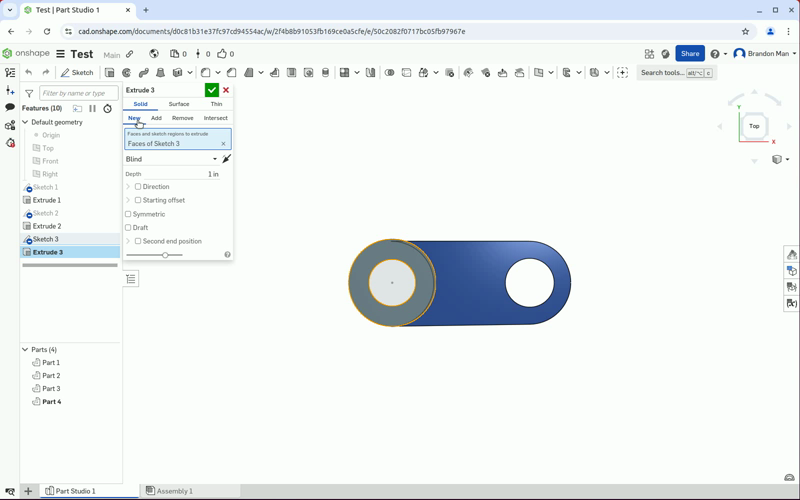
click(137, 120)
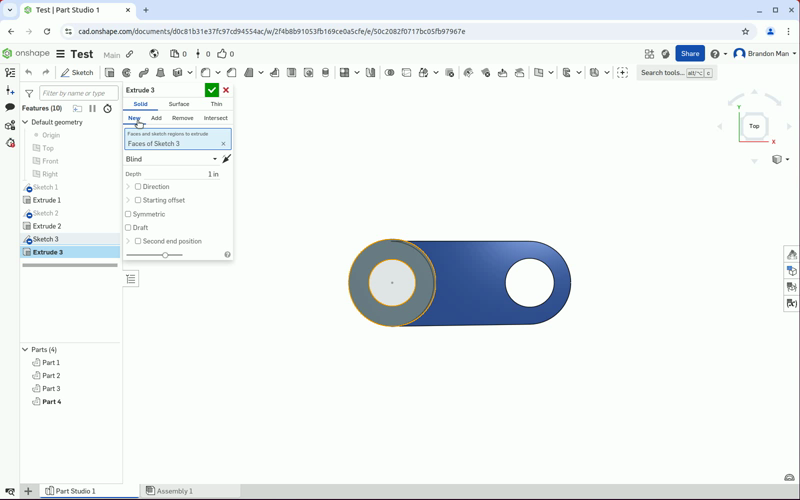
key(tab, 4)
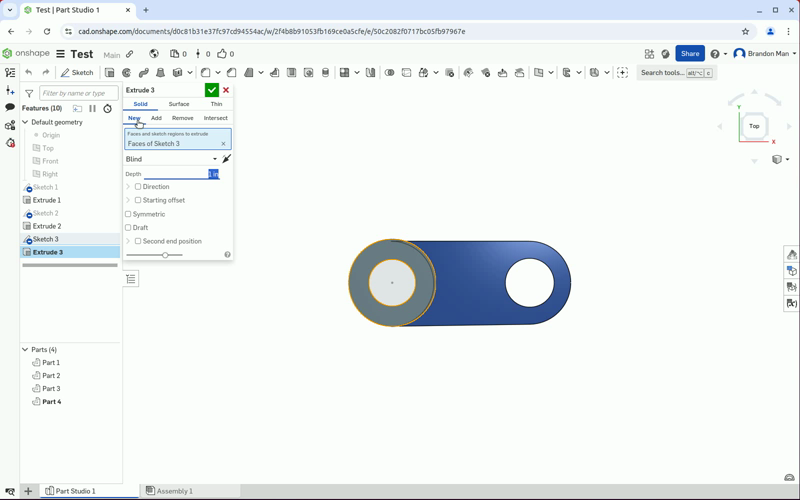
text(15.165)
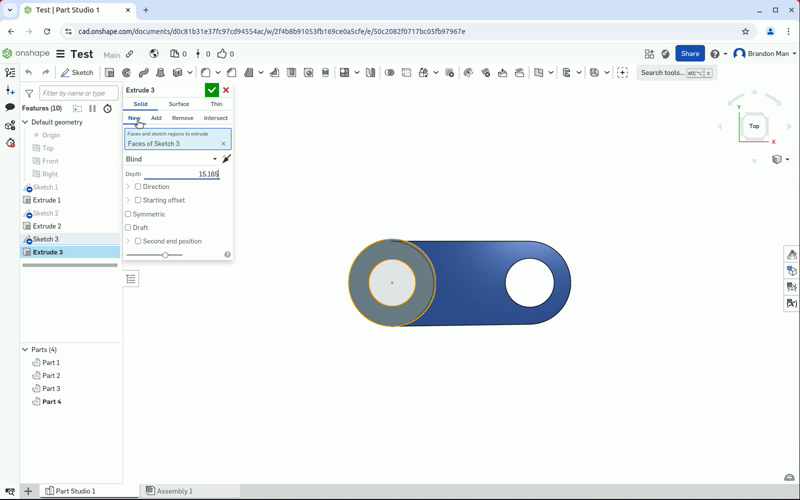
key(enter)
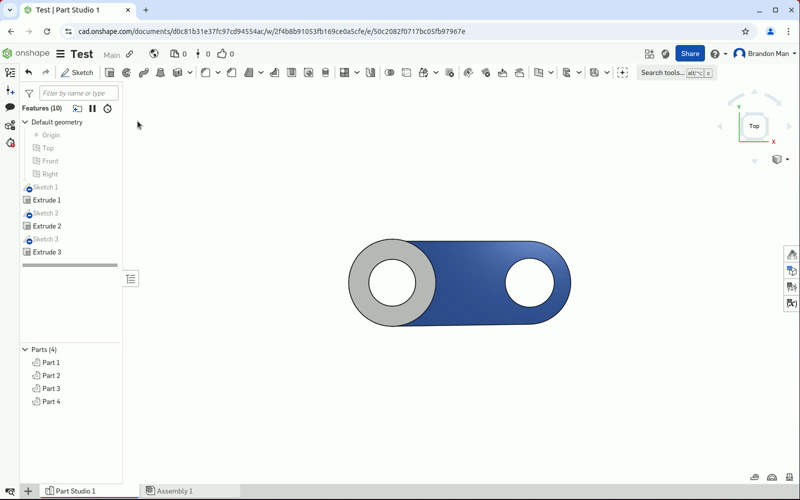
key(shift+h)
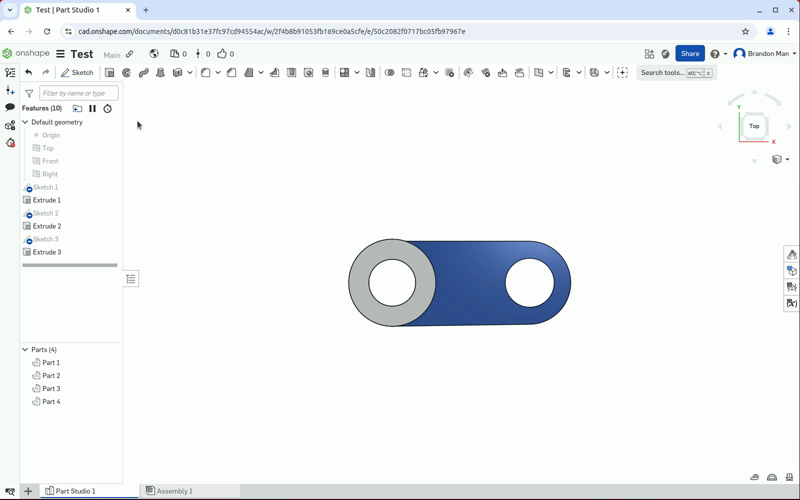
key(shift+h)
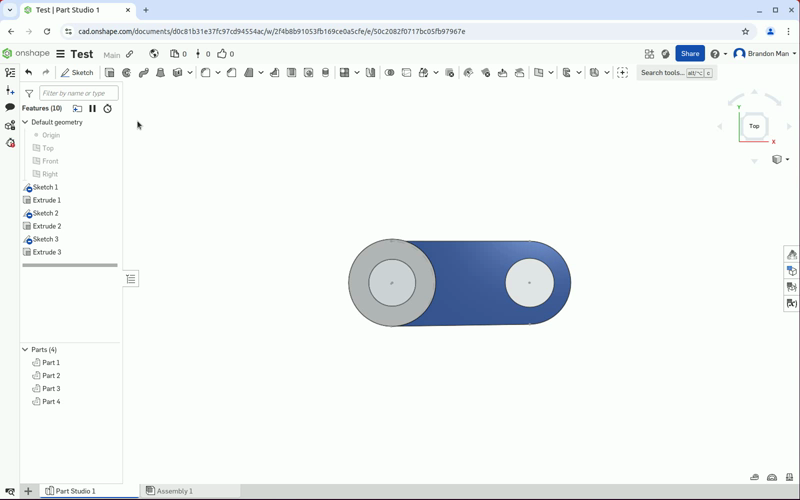
key(shift+7)
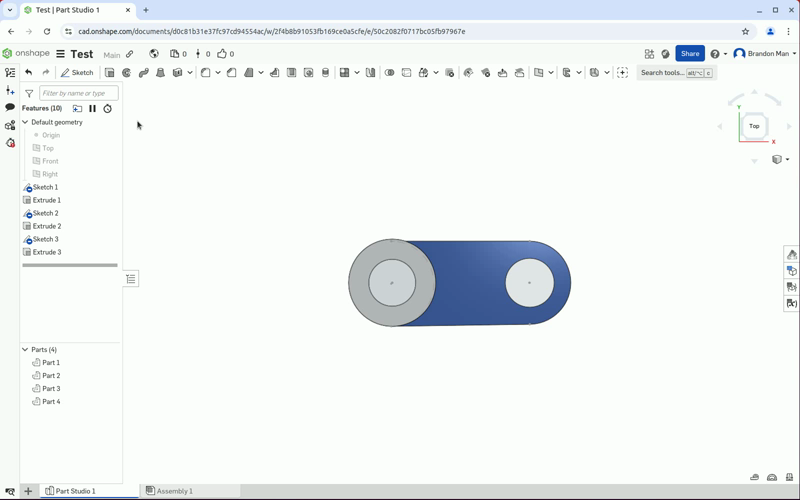
key(up, 3)
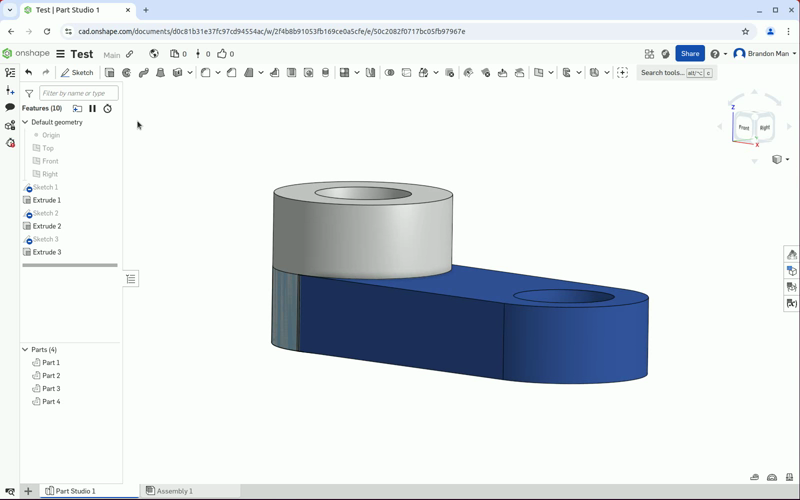
key(left, 3)
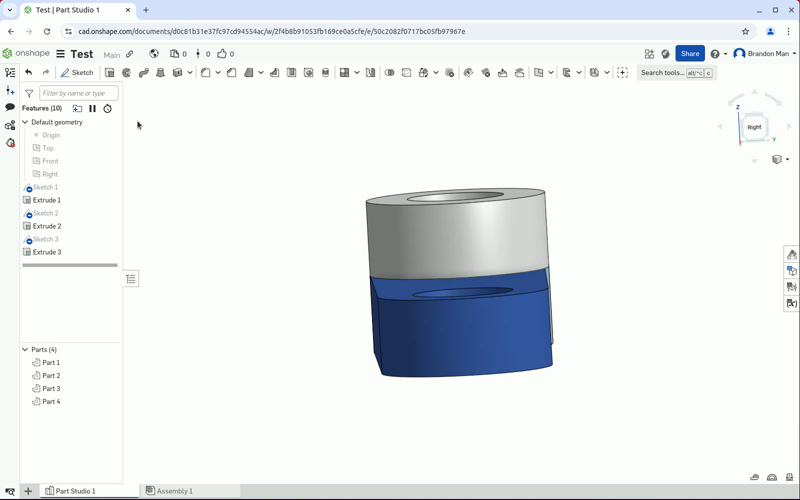
key(right, 3)
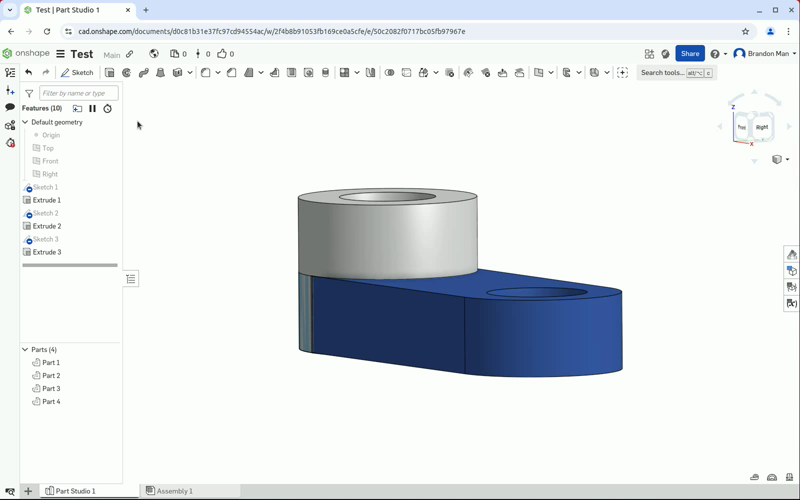
key(down, 3)
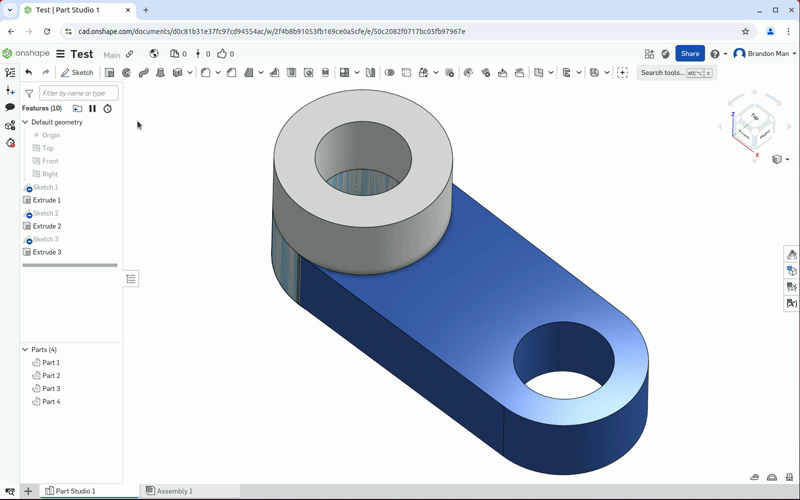
mouse_move(73, 189)
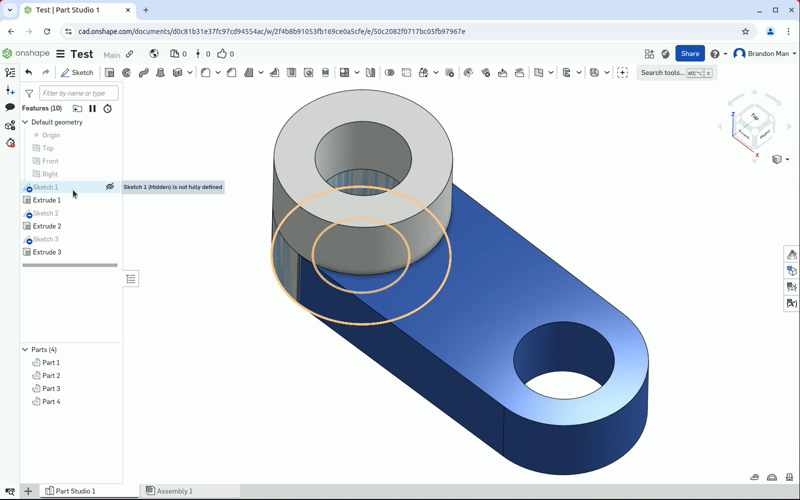
click(73, 189)